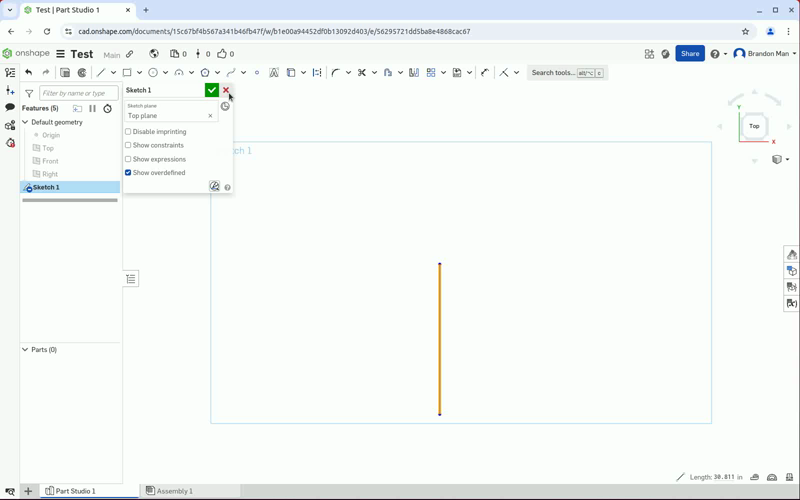
key(shift+h)
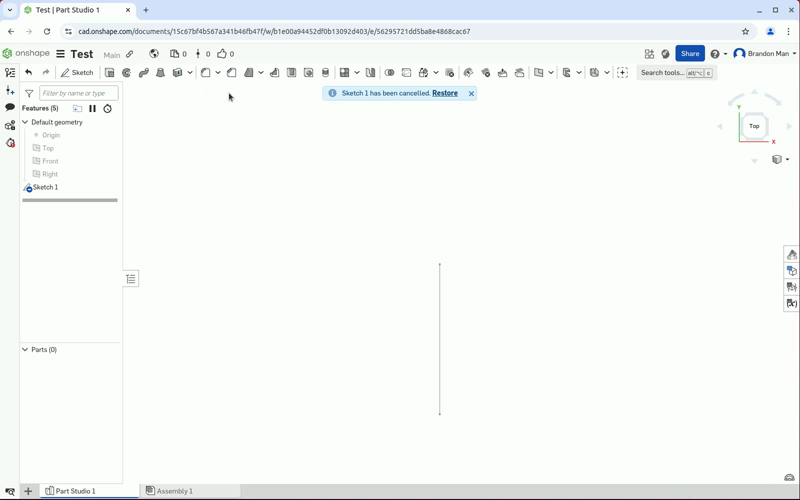
key(shift+s)
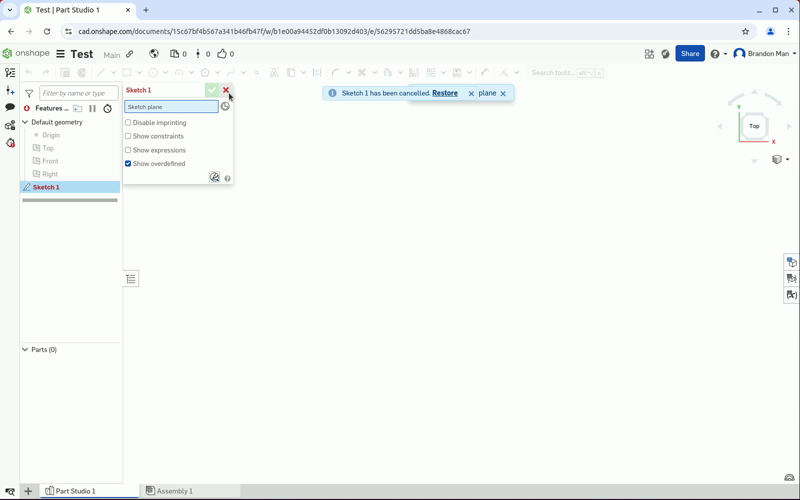
mouse_move(73, 150)
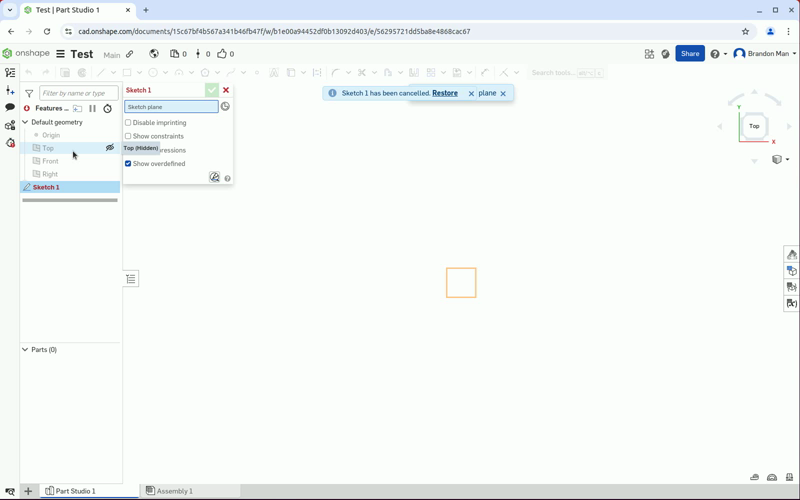
click(73, 150)
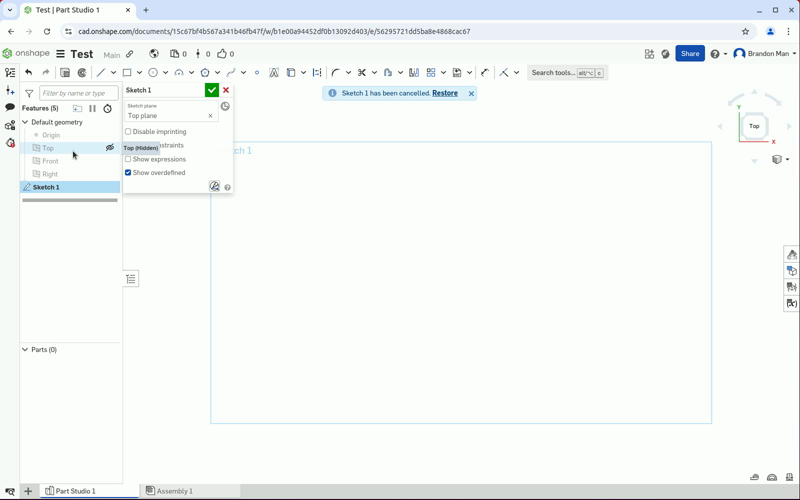
mouse_move(73, 352)
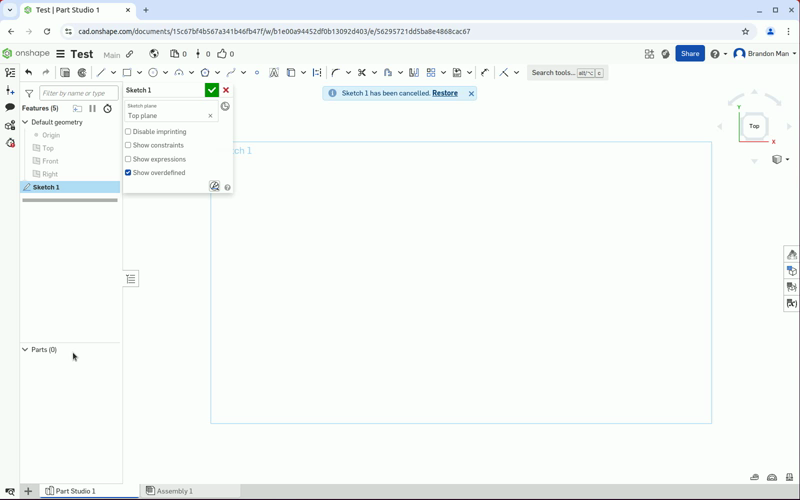
key(y)
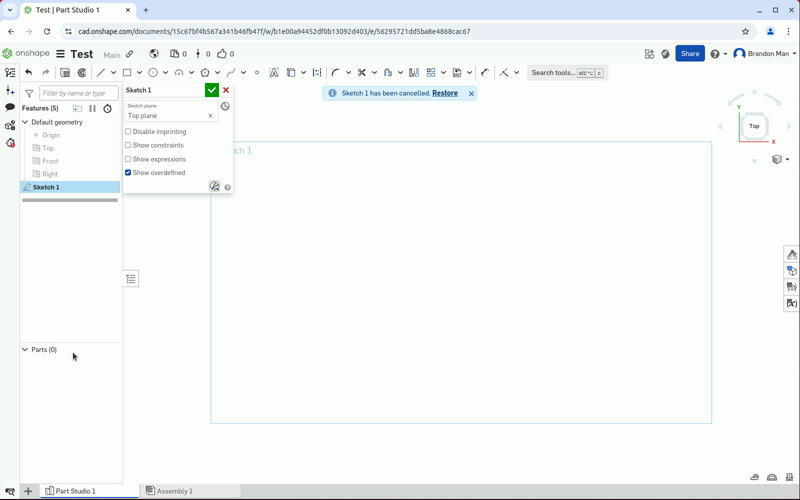
key(l)
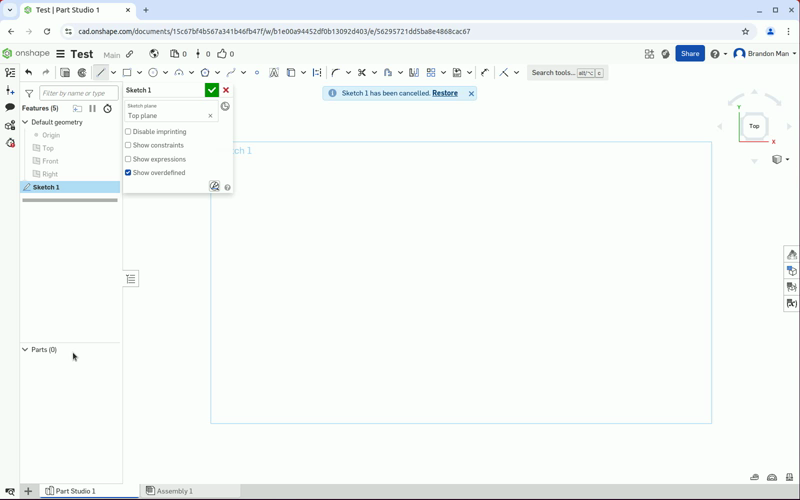
key_down(shift)
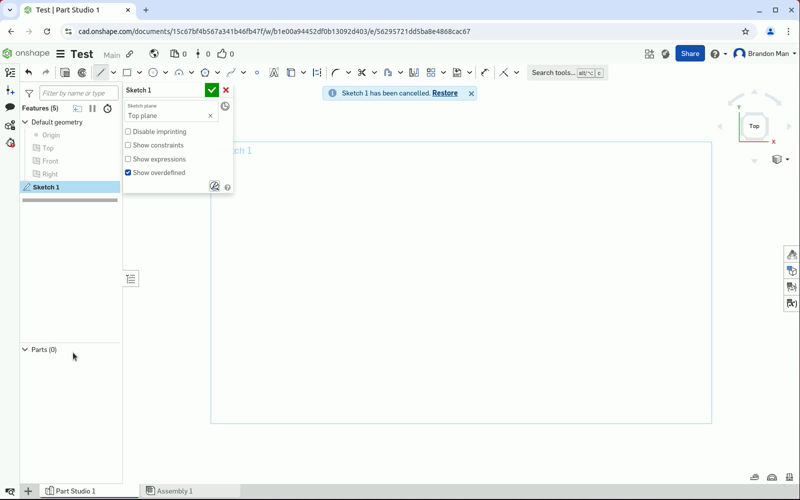
mouse_move(486, 268)
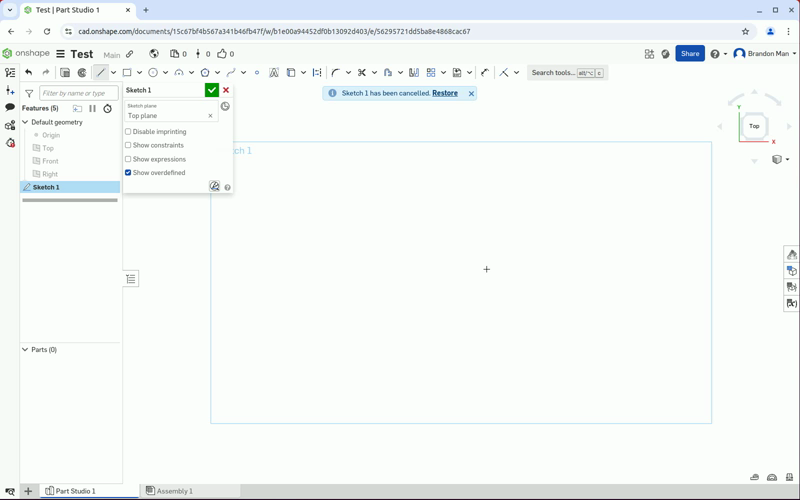
click(486, 268)
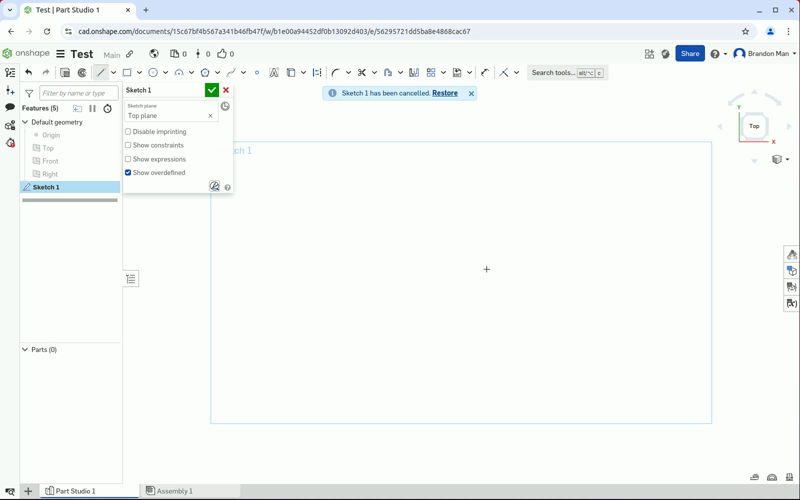
key_up(shift)
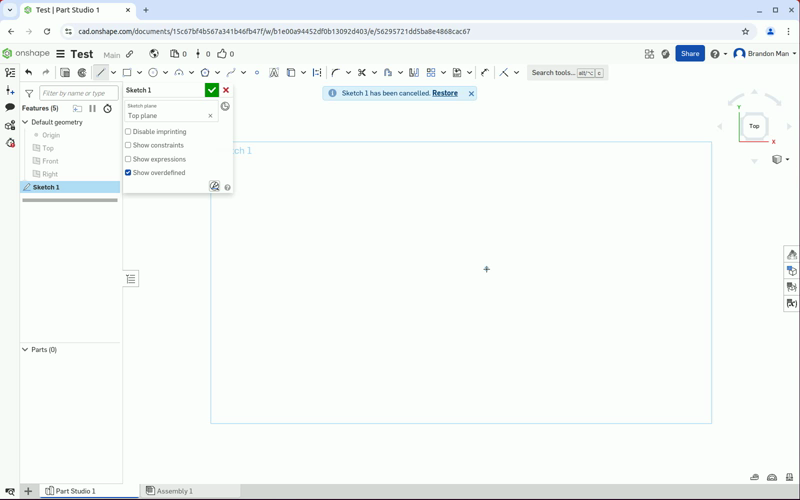
key_down(shift)
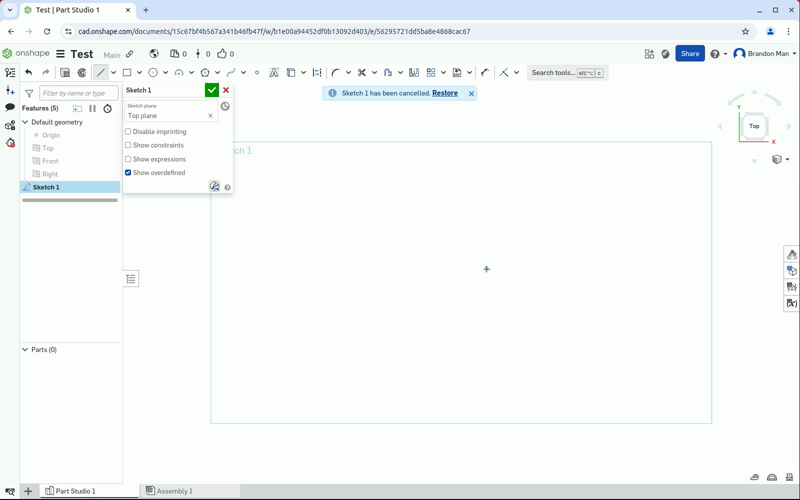
mouse_move(572, 268)
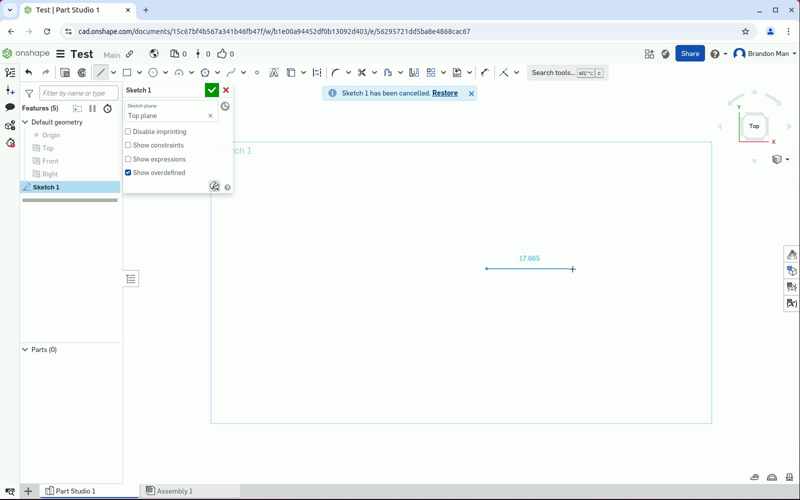
click(572, 268)
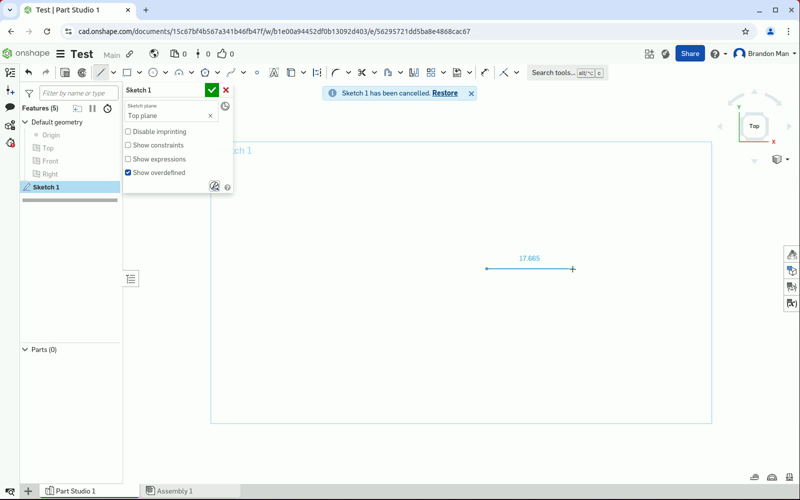
key_up(shift)
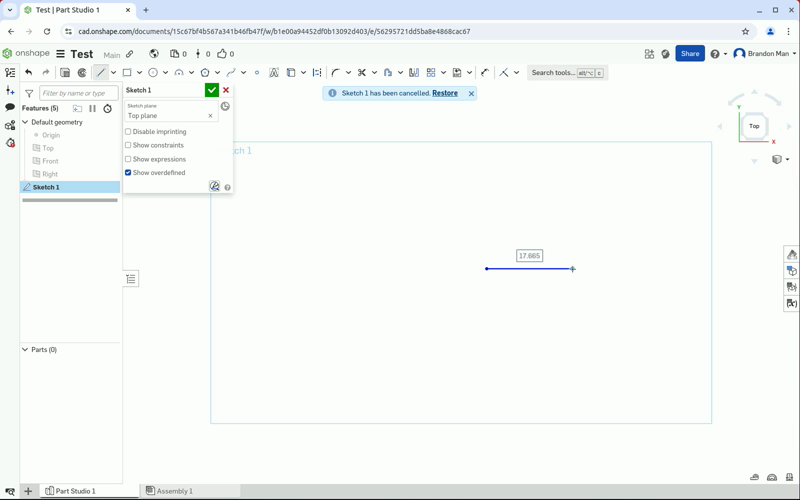
key_down(shift)
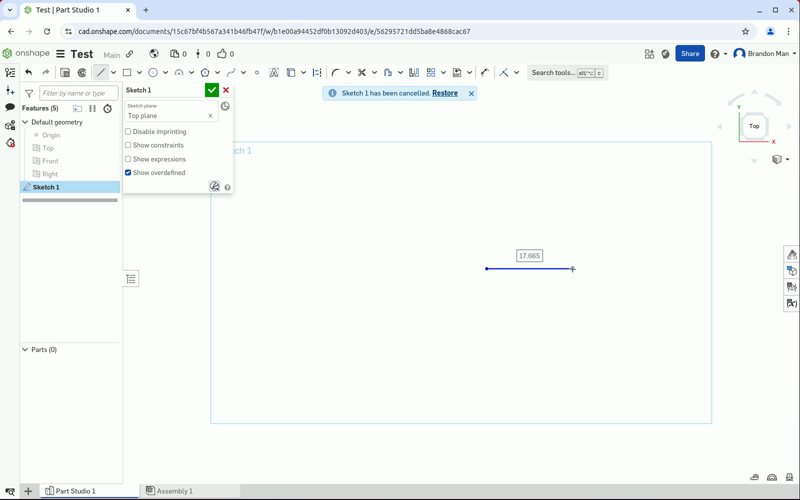
mouse_move(572, 170)
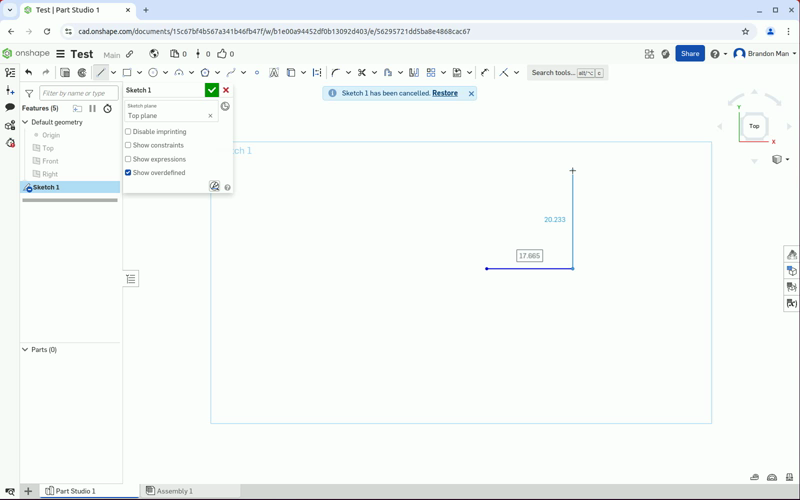
click(572, 170)
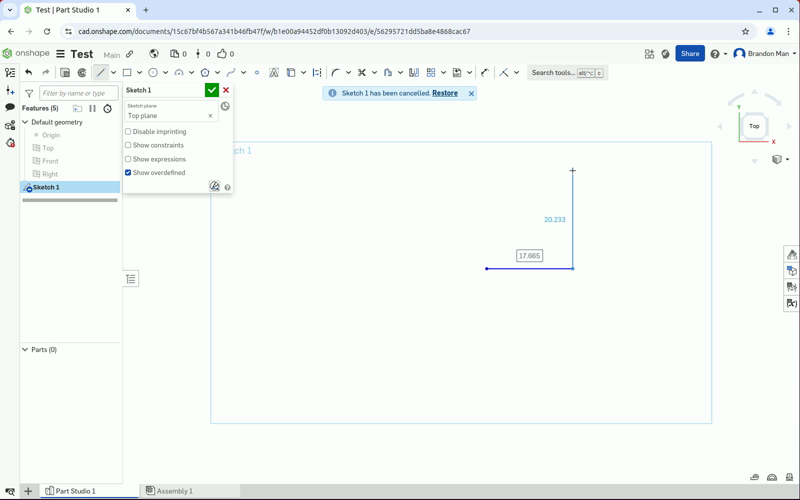
key_up(shift)
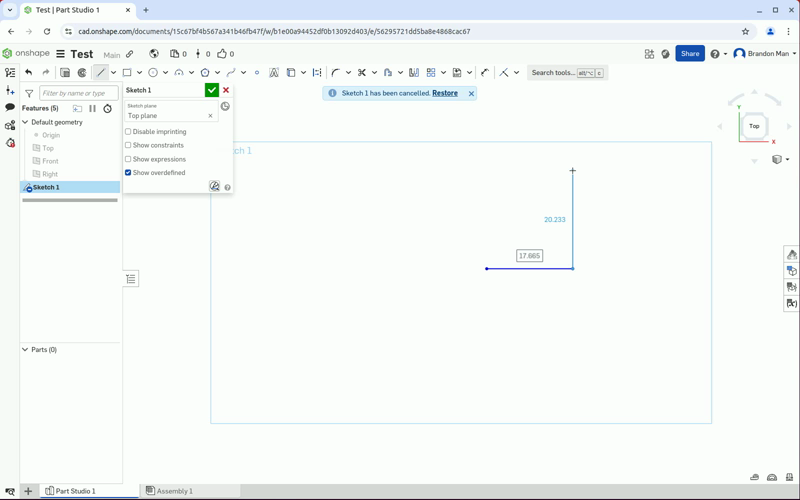
key_down(shift)
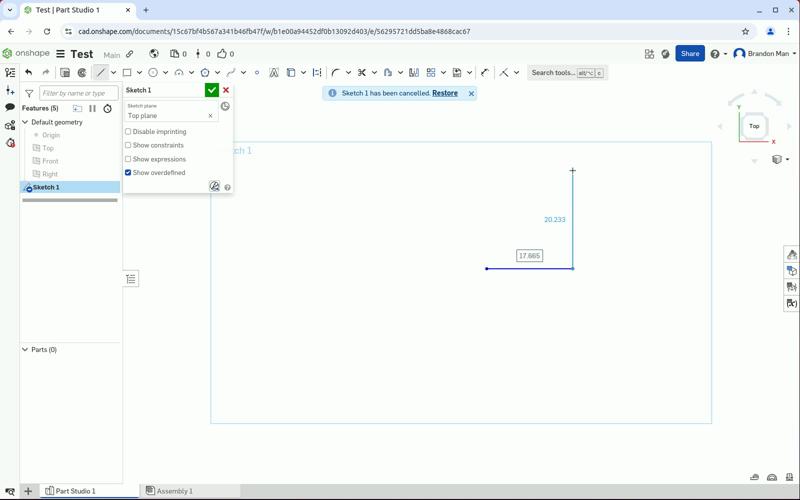
mouse_move(486, 170)
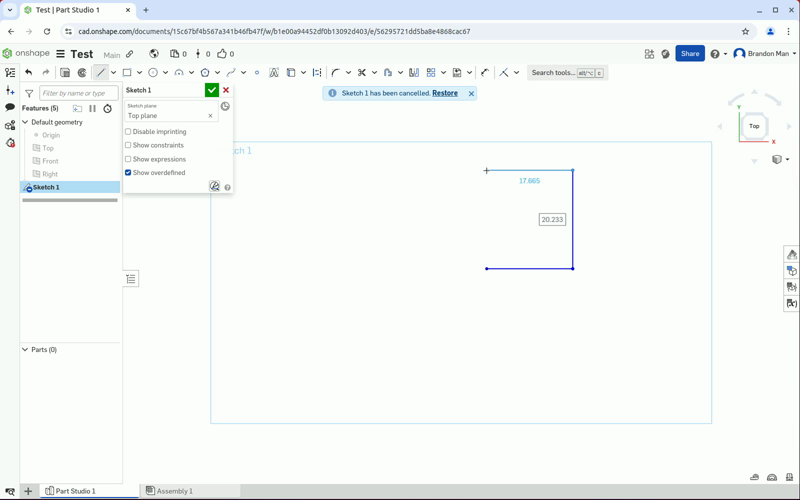
click(486, 170)
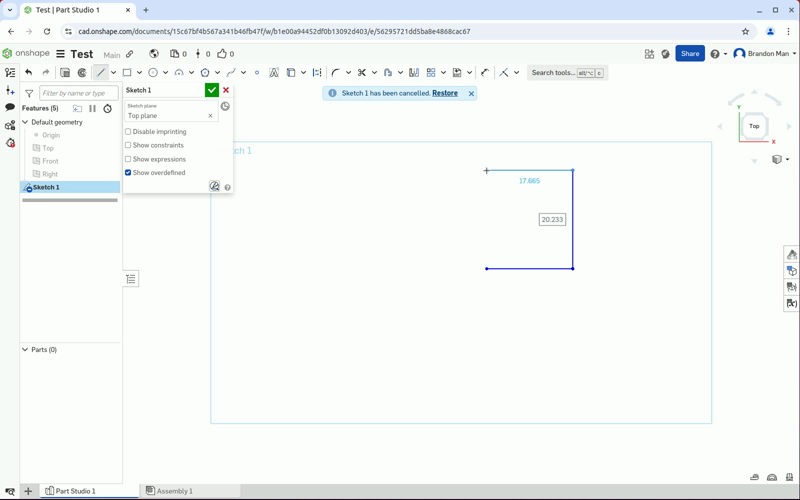
key_up(shift)
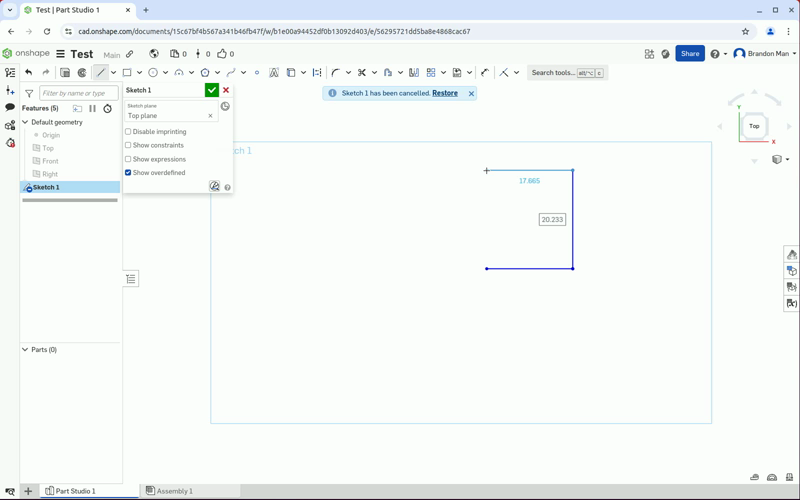
key_down(shift)
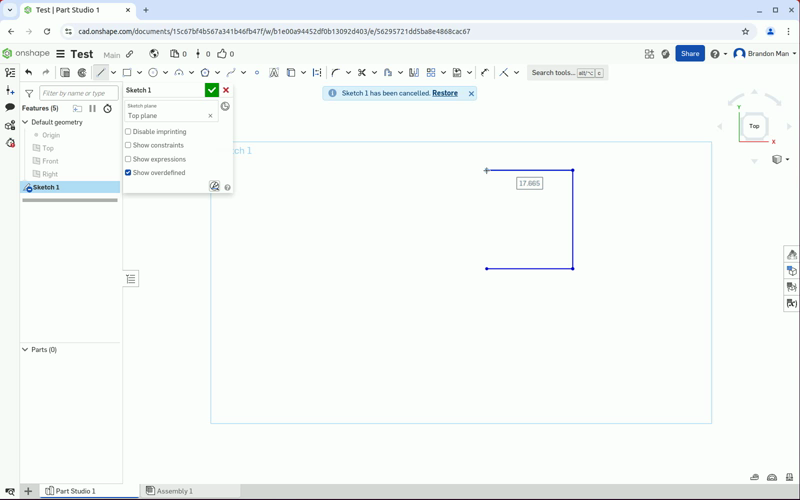
mouse_move(486, 268)
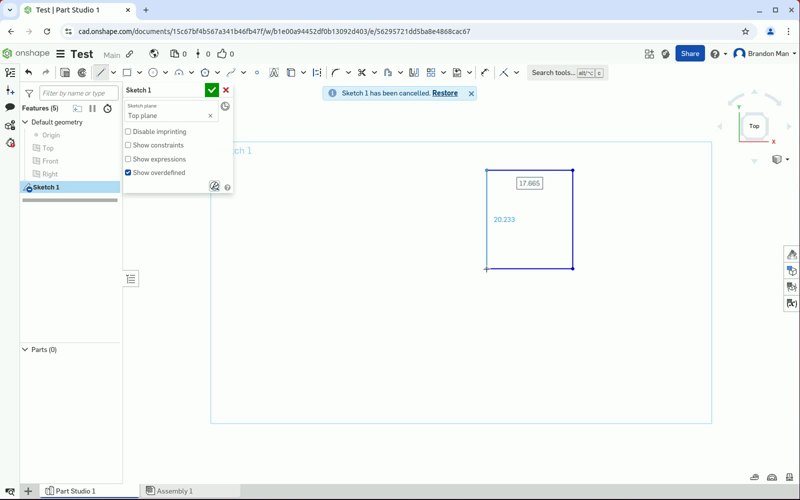
key_up(shift)
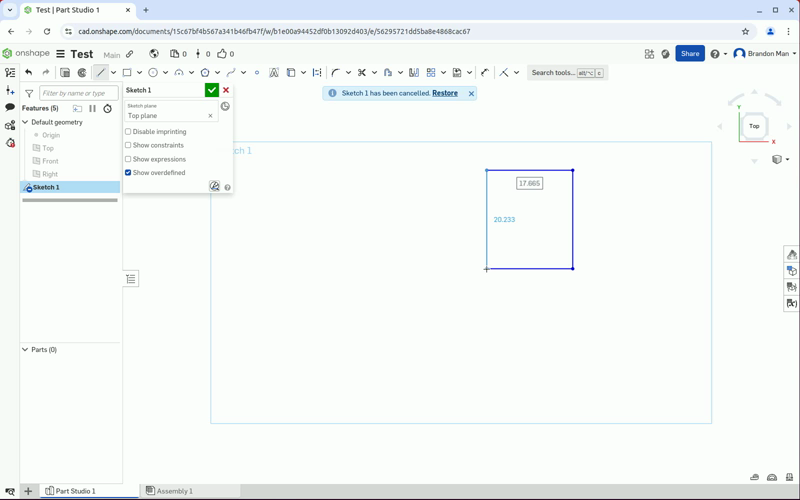
click(486, 268)
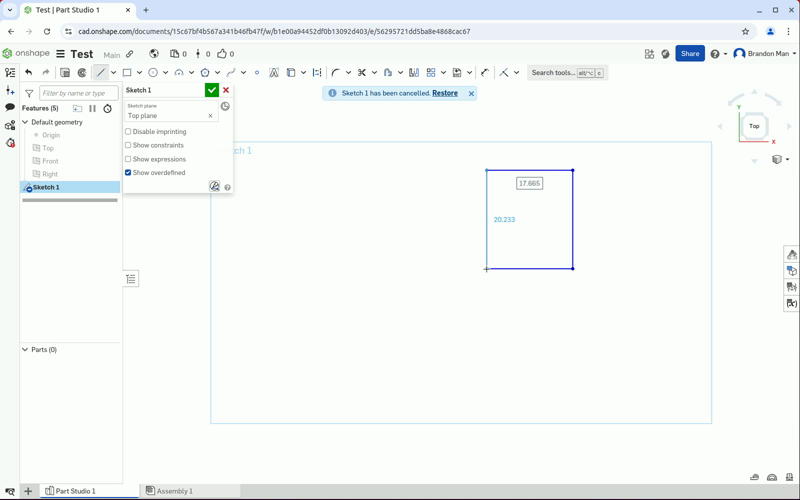
key(esc)
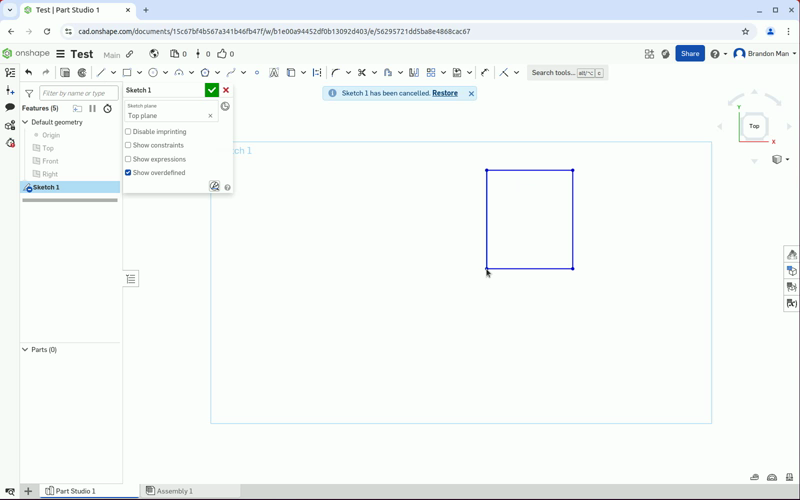
mouse_move(499, 234)
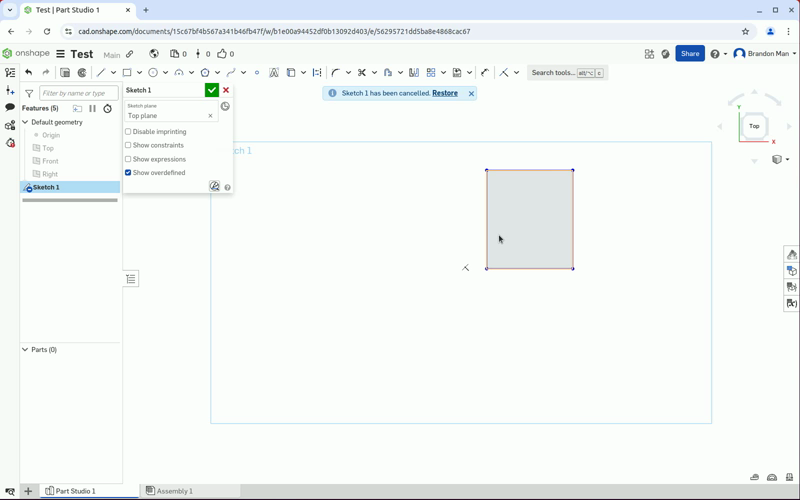
click(499, 234)
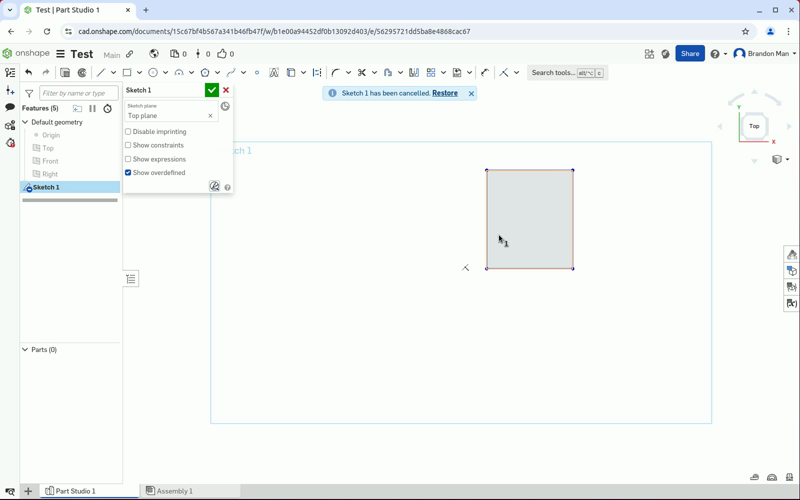
mouse_move(73, 352)
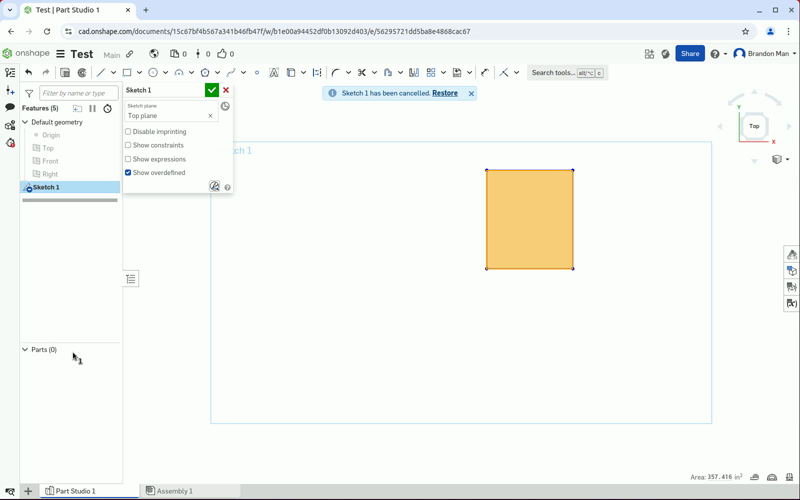
key(shift+y)
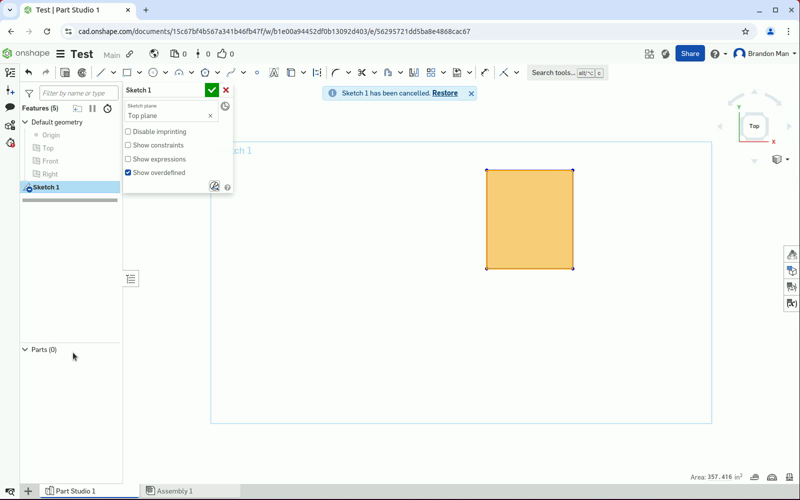
key(shift+e)
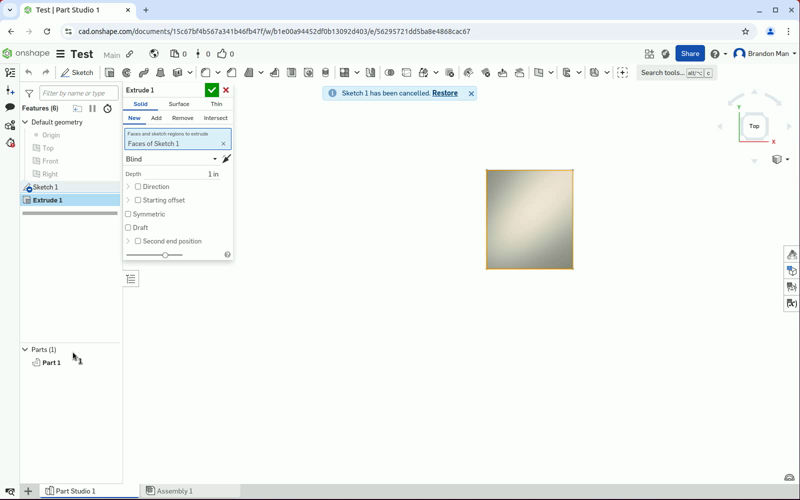
mouse_move(143, 106)
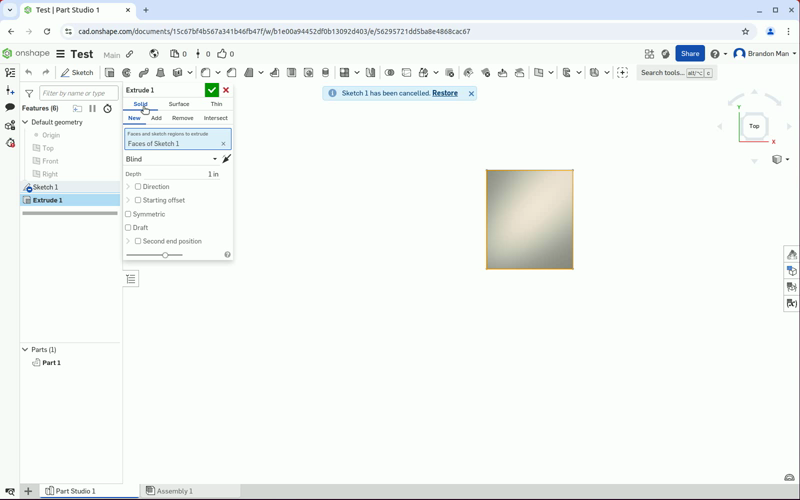
click(143, 106)
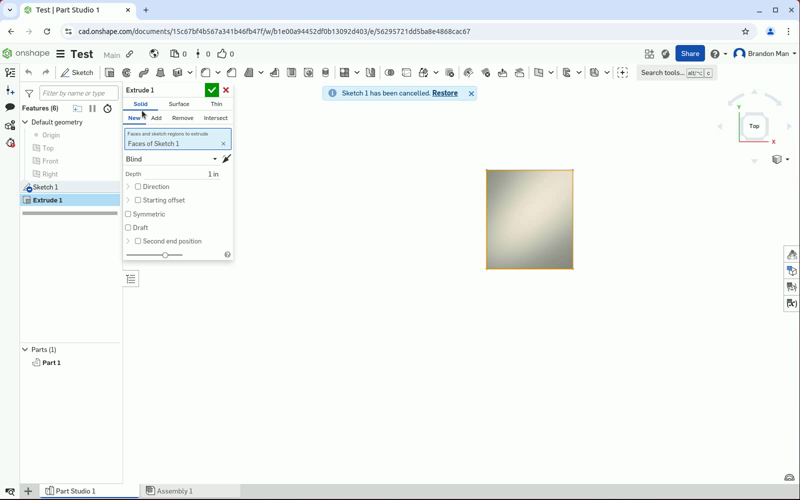
mouse_move(137, 120)
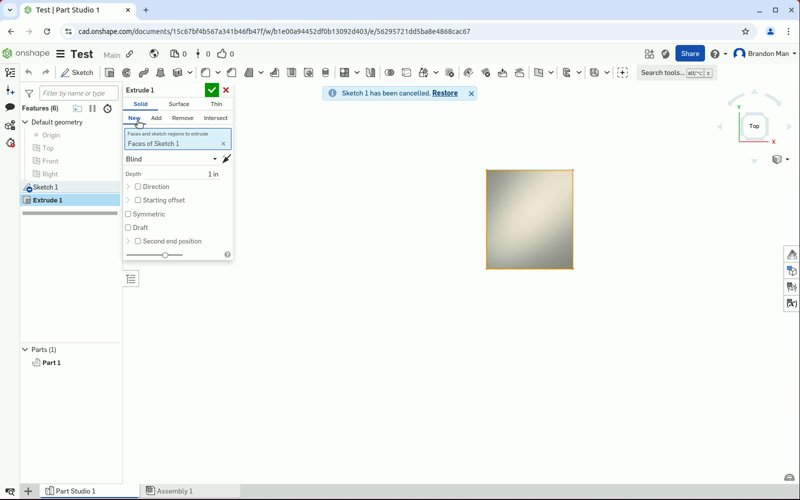
click(137, 120)
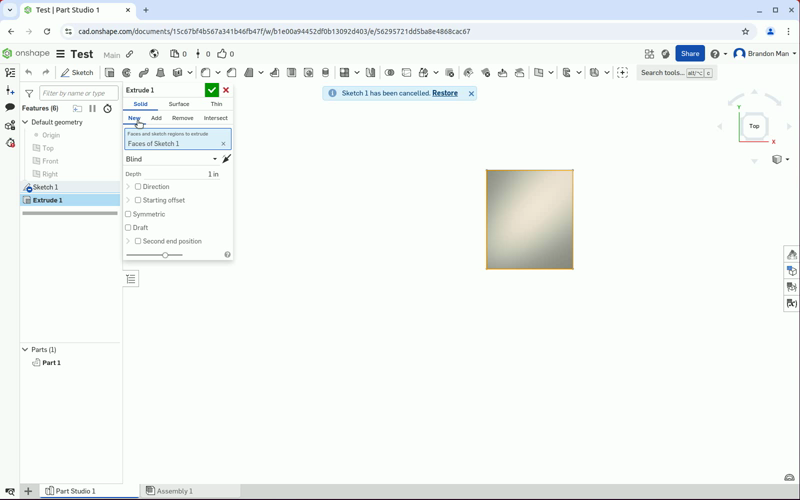
key(tab, 4)
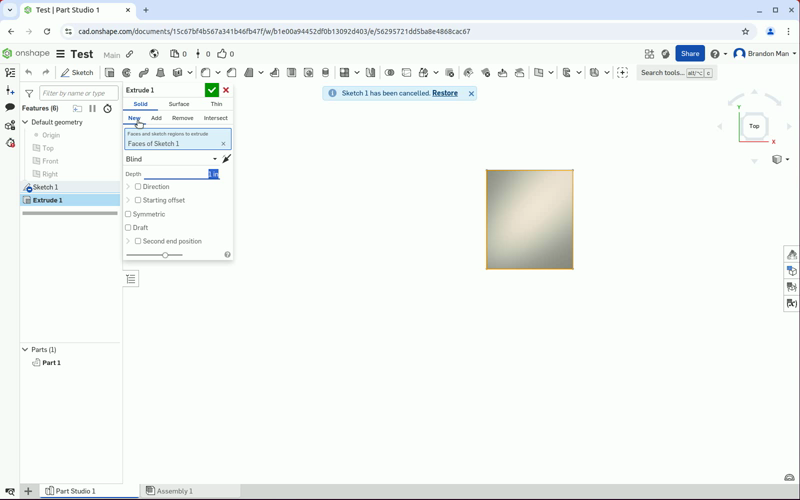
text(0.963)
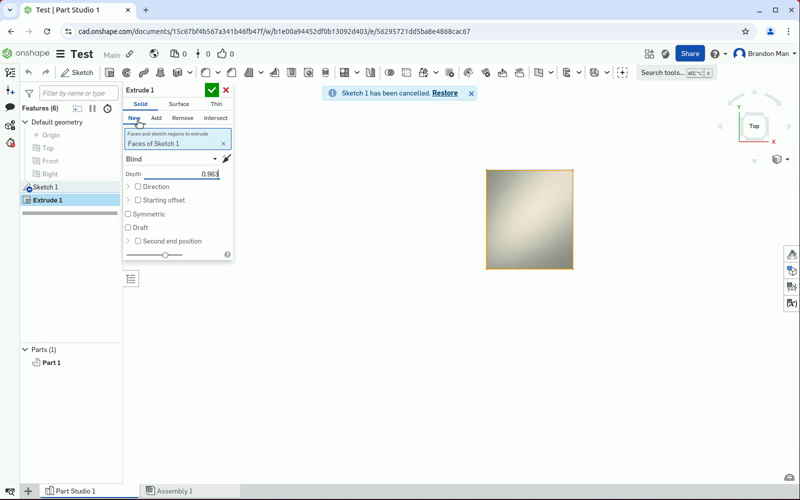
key(enter)
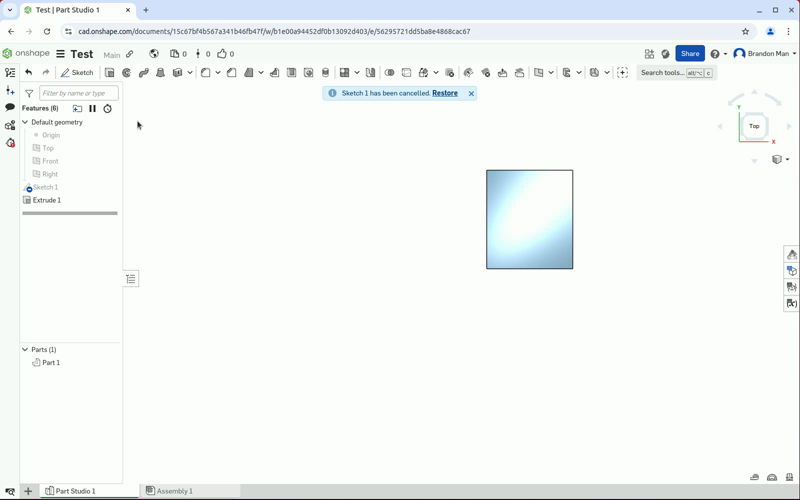
key(shift+h)
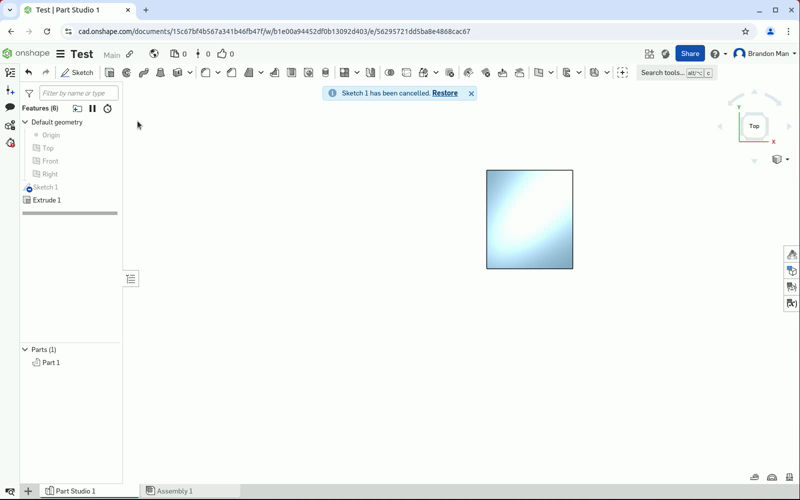
key(shift+h)
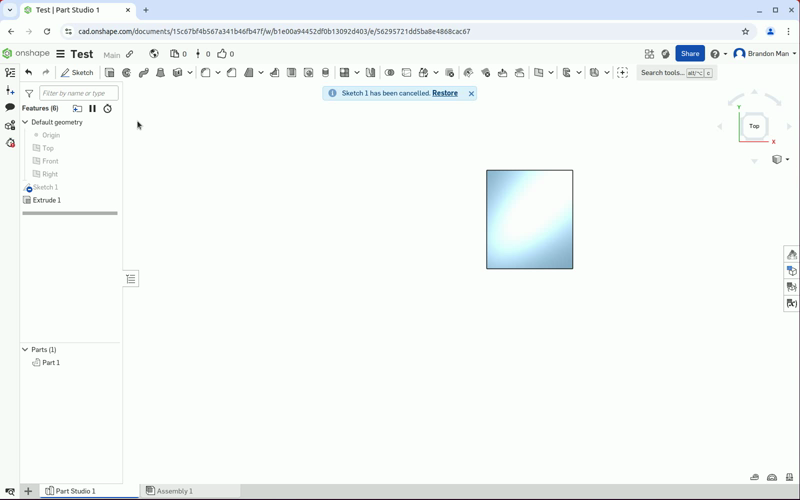
mouse_move(73, 189)
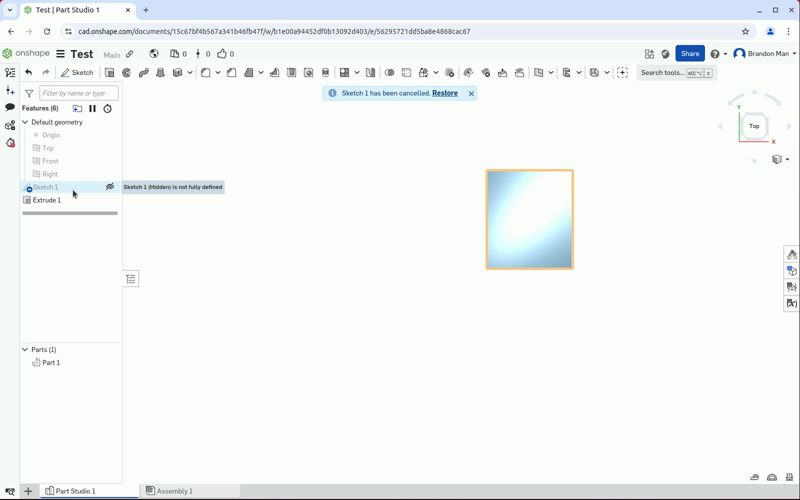
click(73, 189)
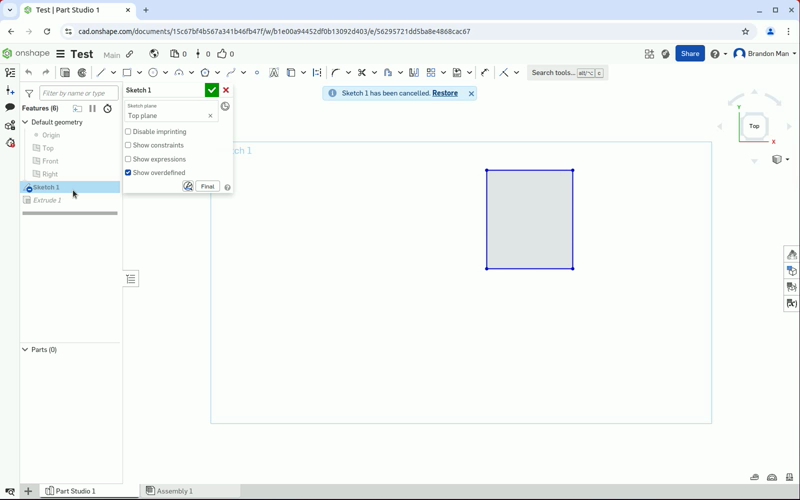
mouse_move(229, 92)
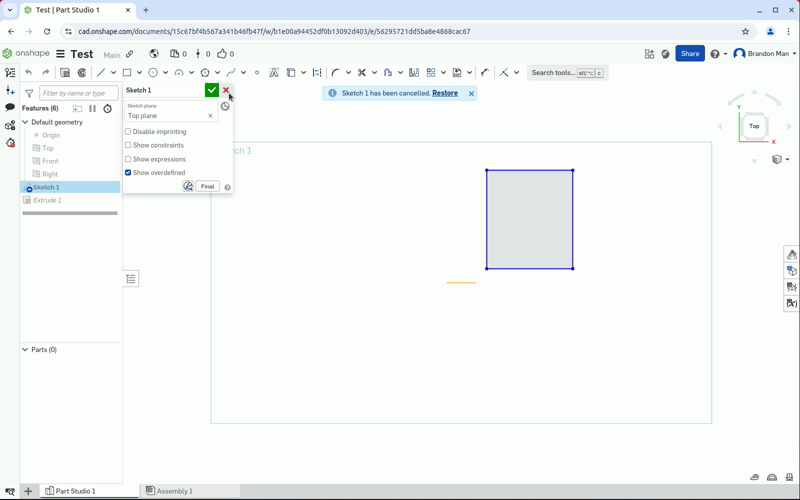
click(229, 92)
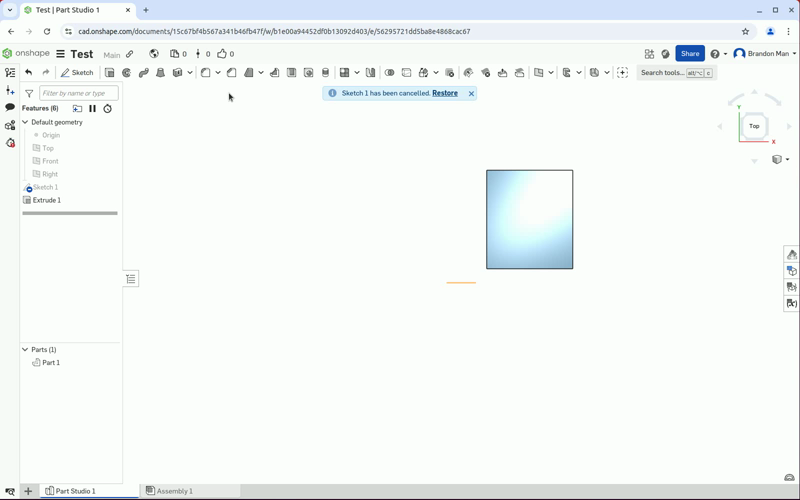
mouse_move(541, 75)
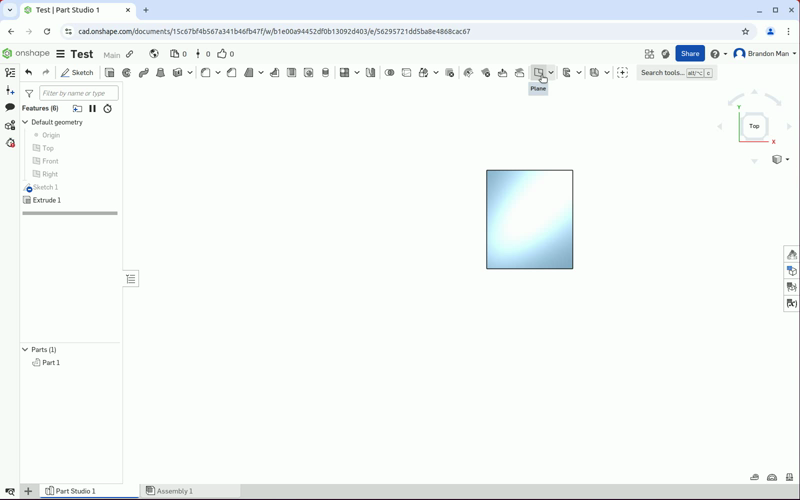
click(541, 75)
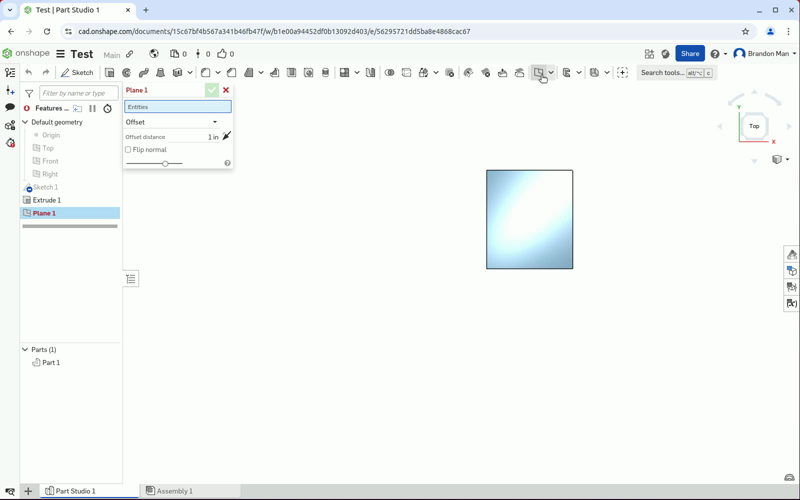
mouse_move(73, 150)
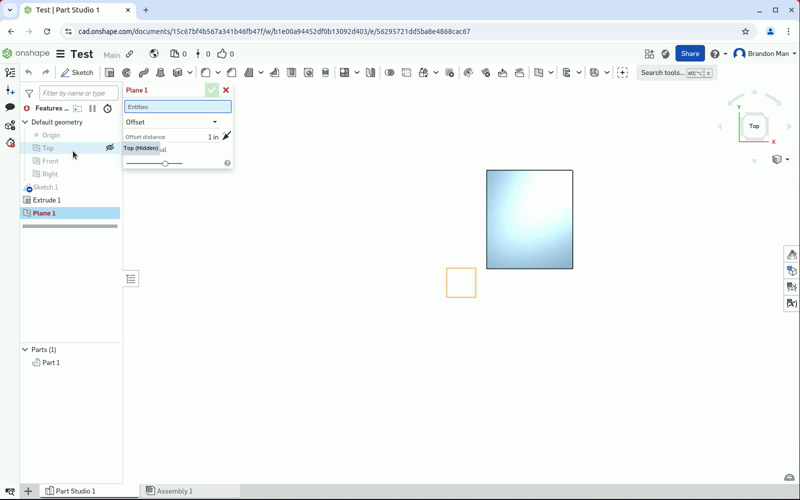
click(73, 150)
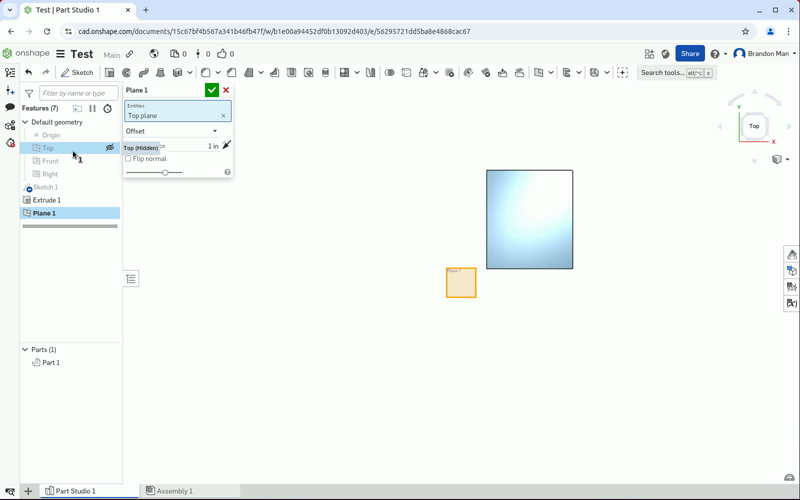
key(tab, 2)
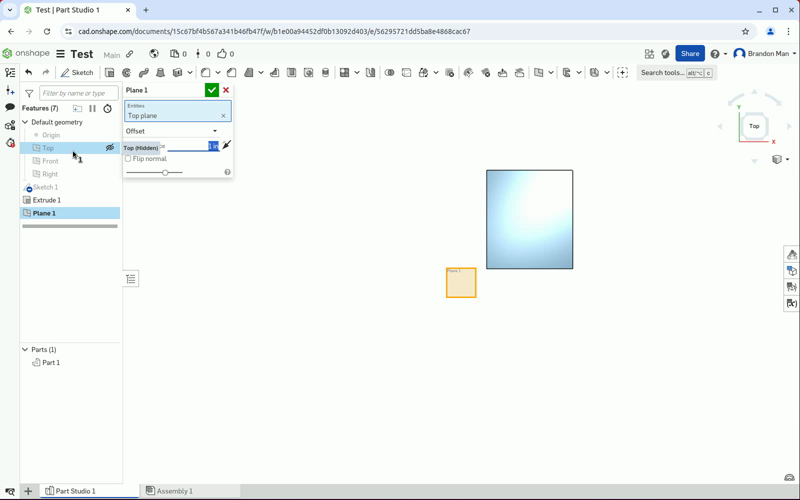
text(0.955)
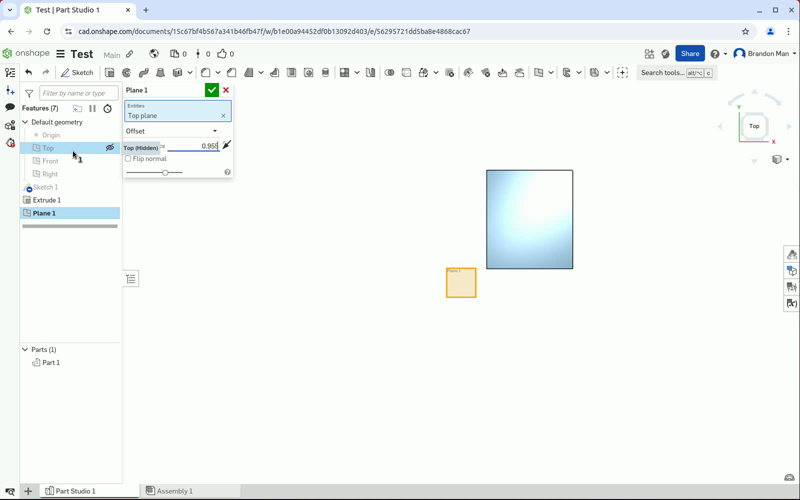
key(enter, 2)
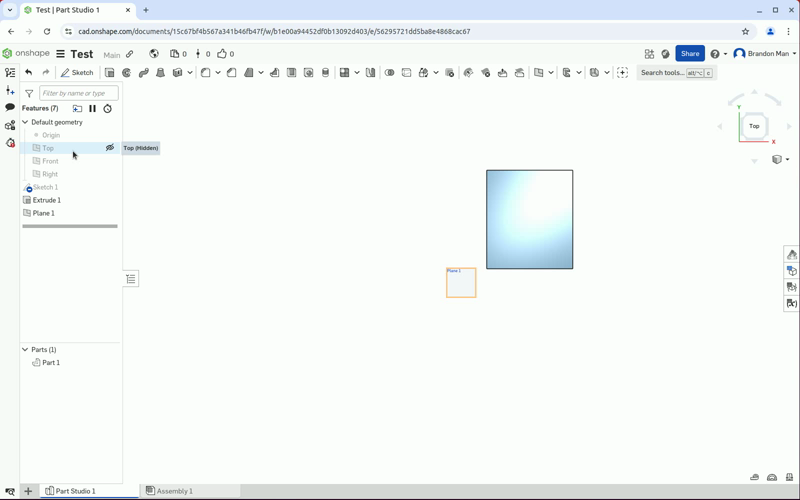
key(shift+s)
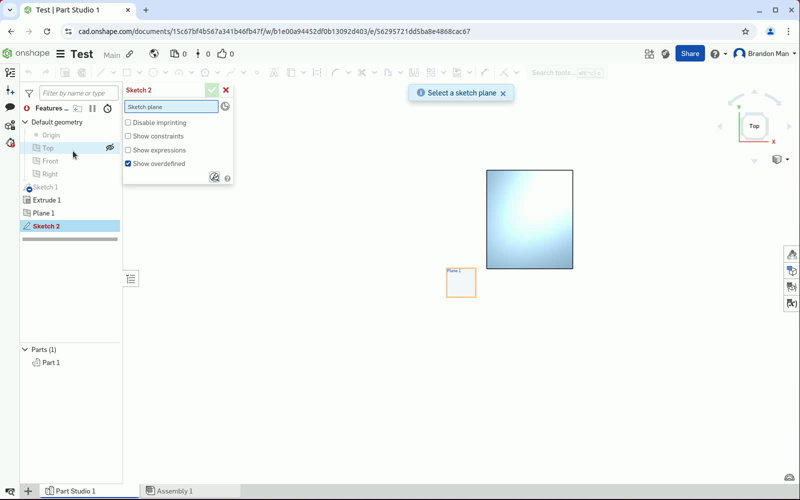
mouse_move(73, 215)
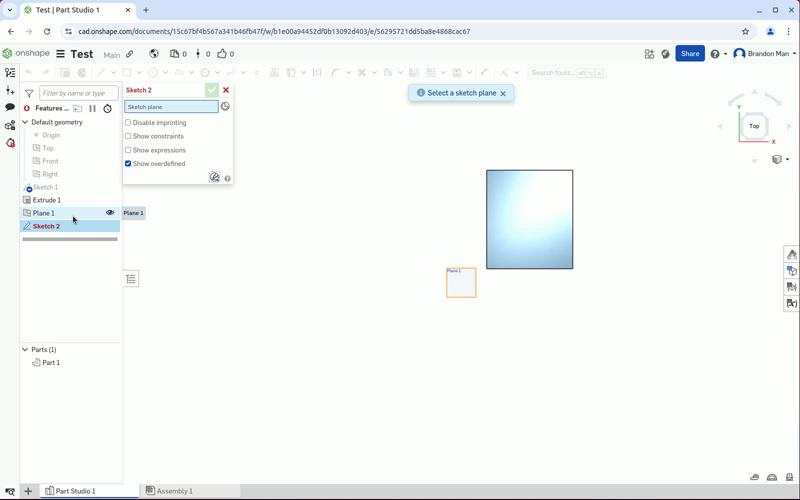
click(73, 215)
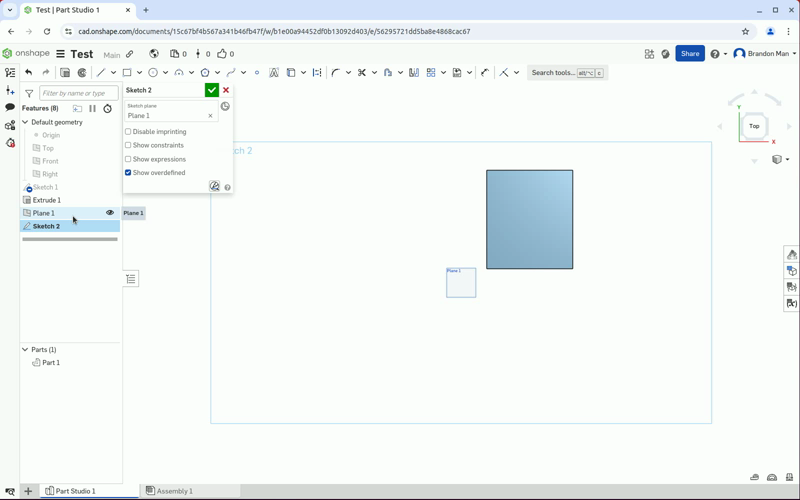
mouse_move(73, 352)
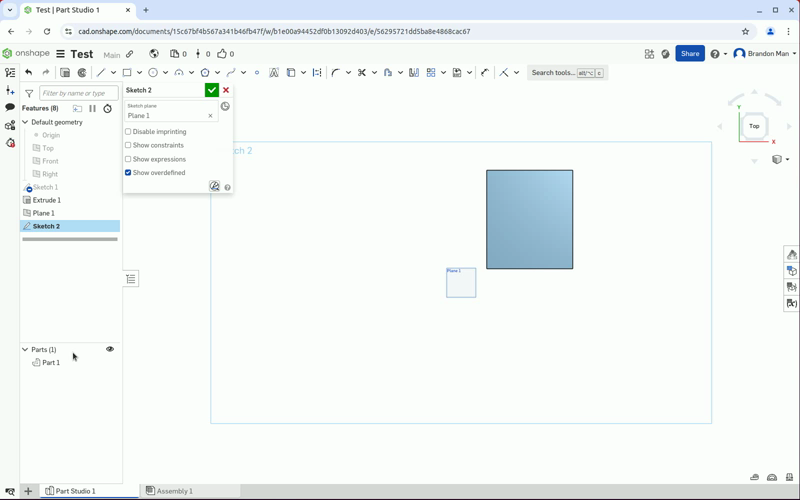
key(y)
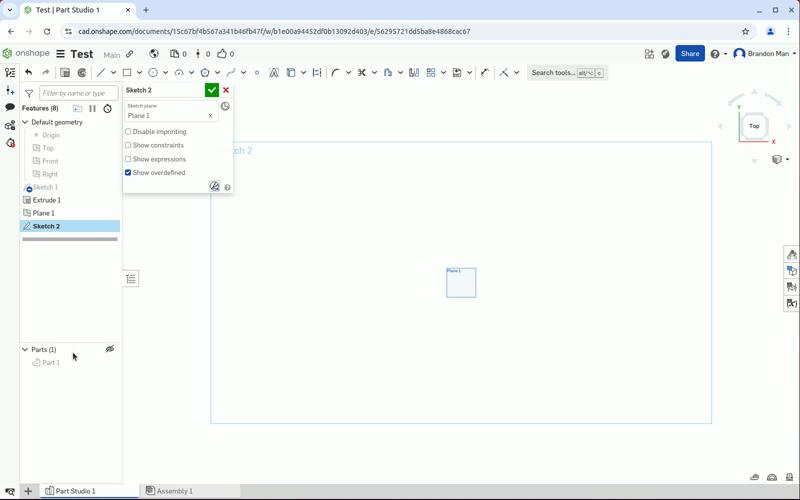
key(l)
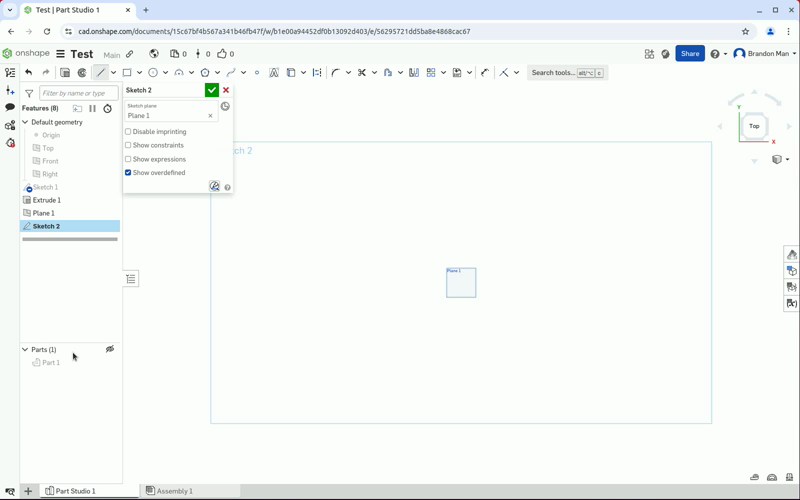
key_down(shift)
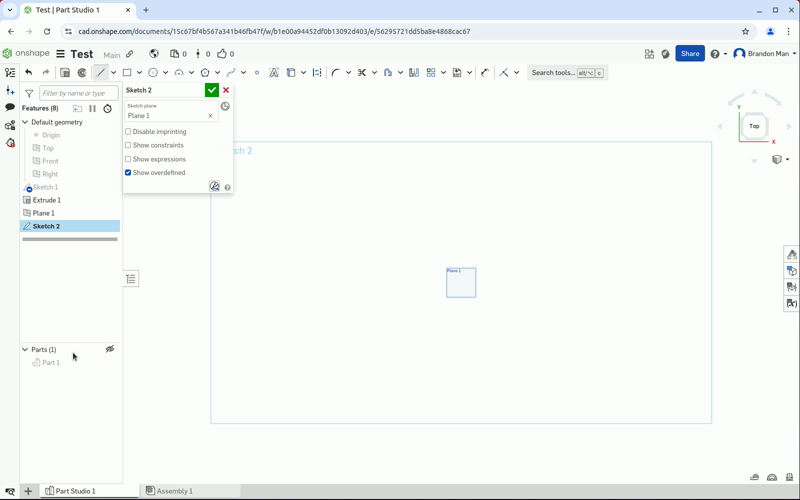
mouse_move(499, 257)
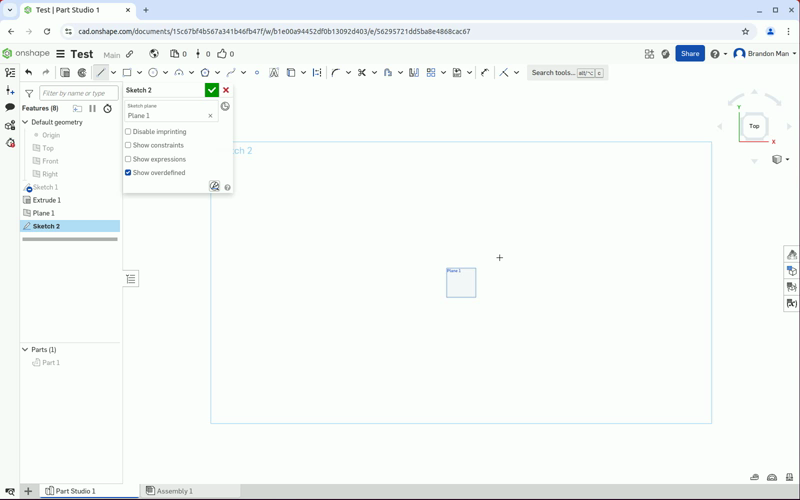
click(499, 257)
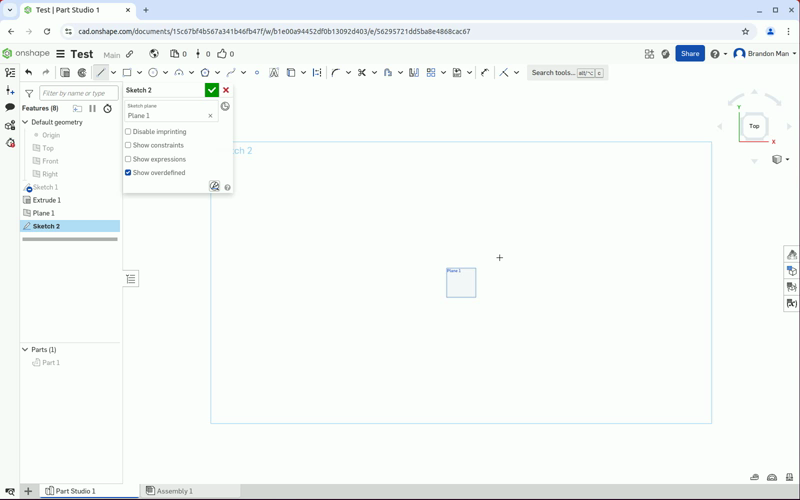
key_up(shift)
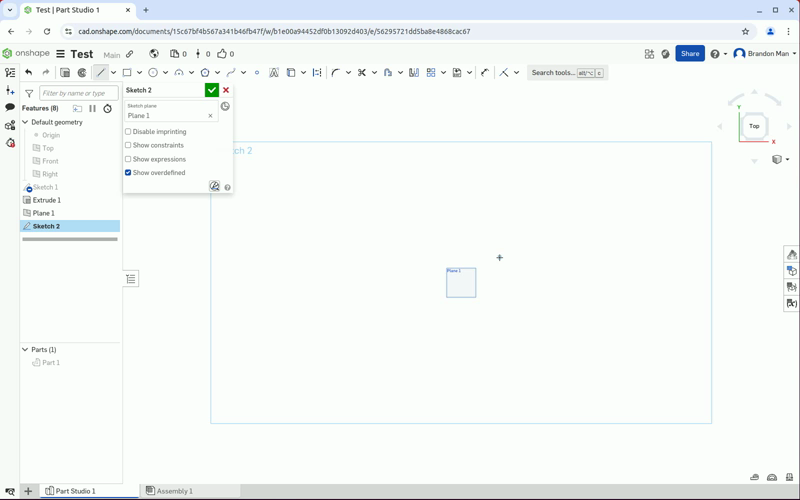
key_down(shift)
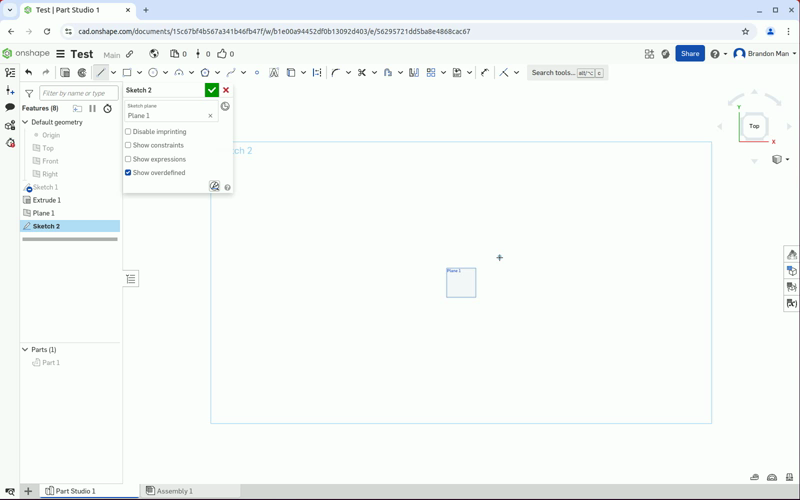
mouse_move(561, 257)
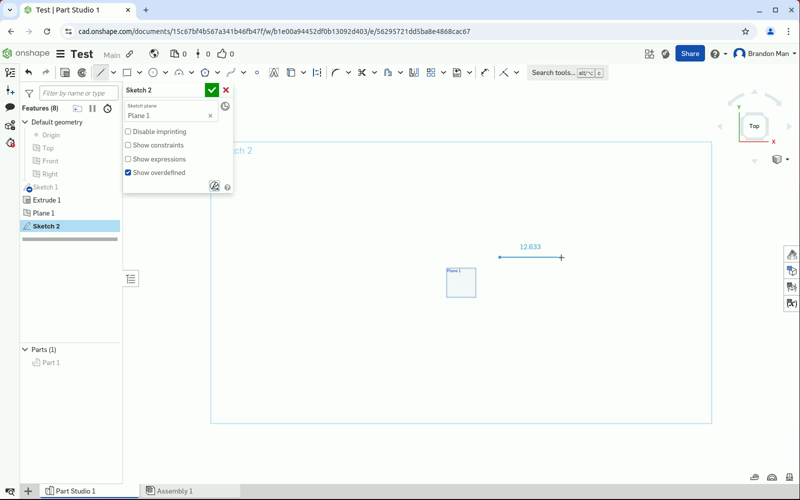
click(561, 257)
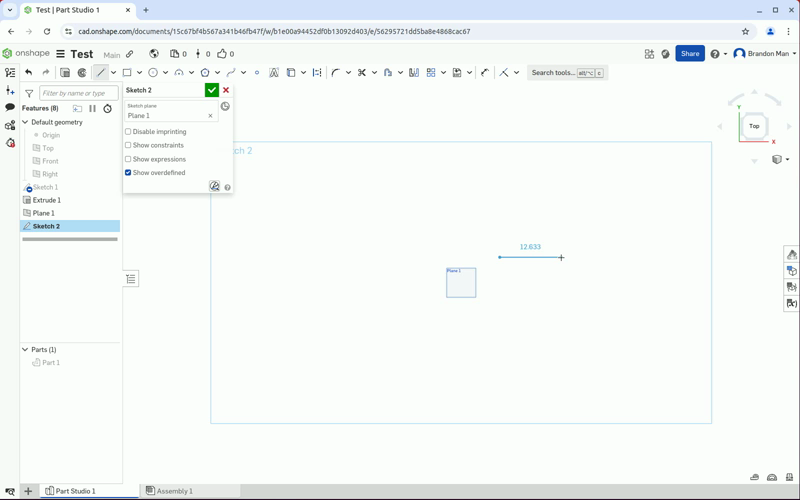
key_up(shift)
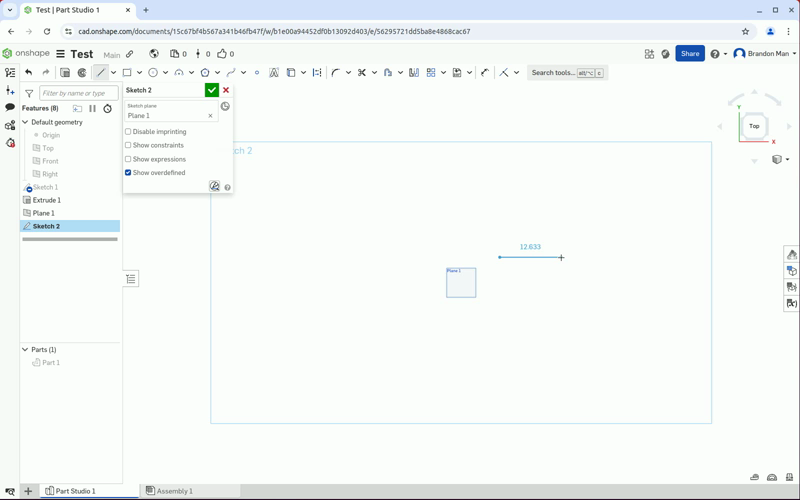
key_down(shift)
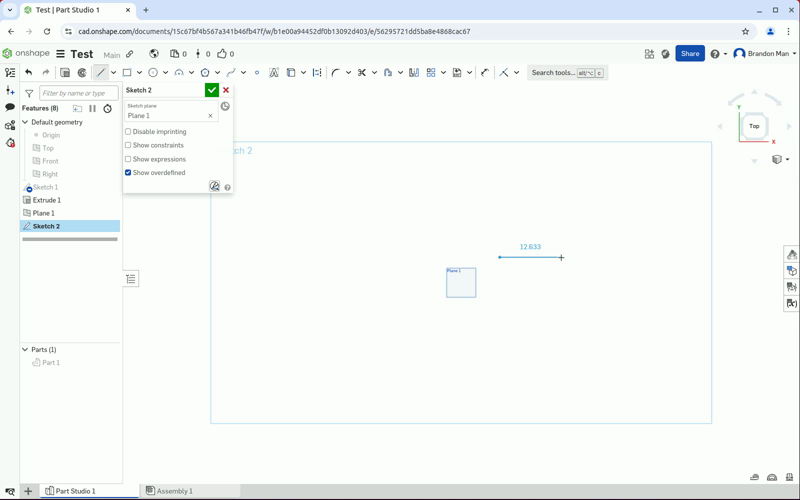
mouse_move(561, 183)
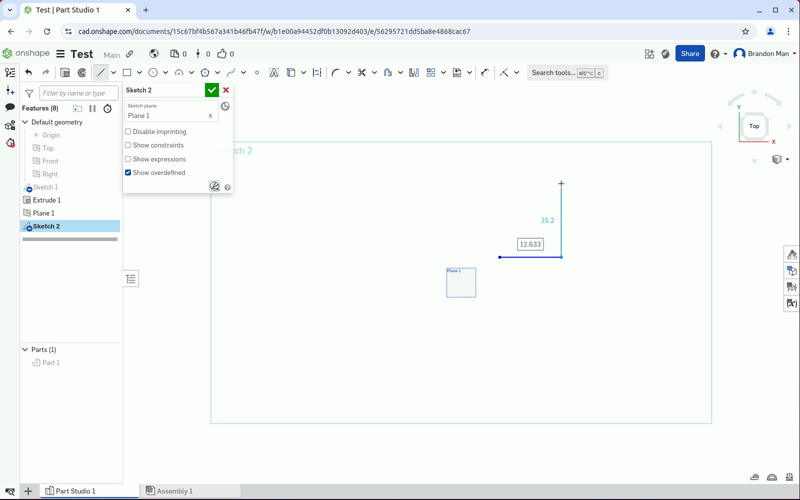
click(561, 183)
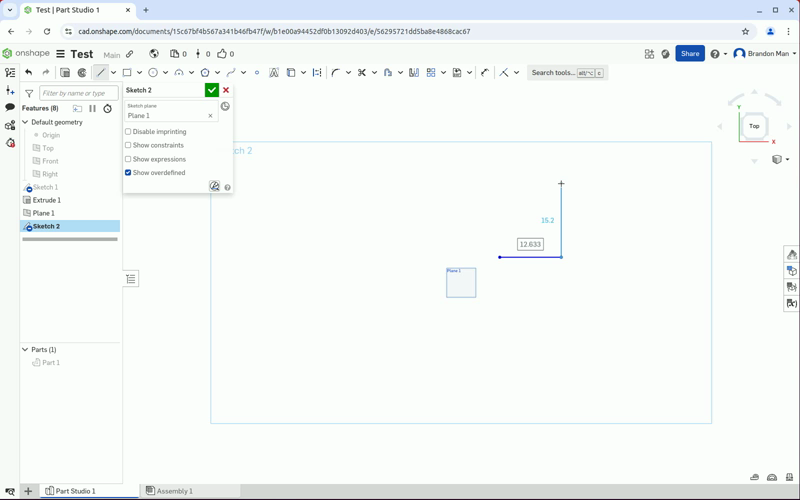
key_up(shift)
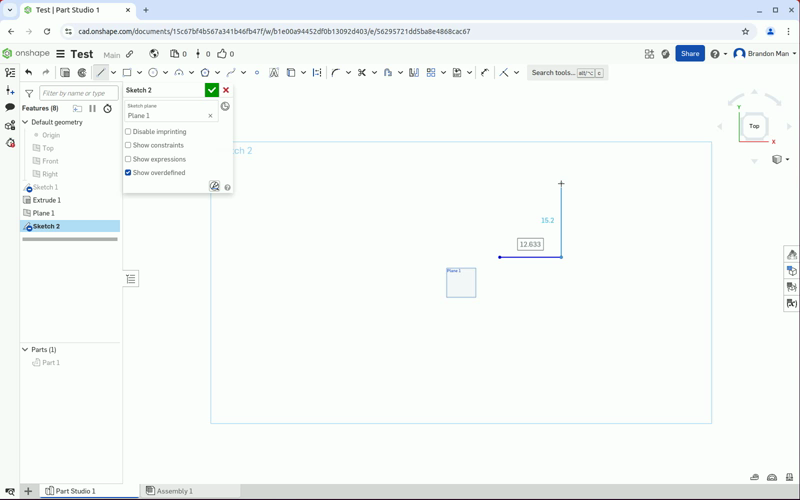
key_down(shift)
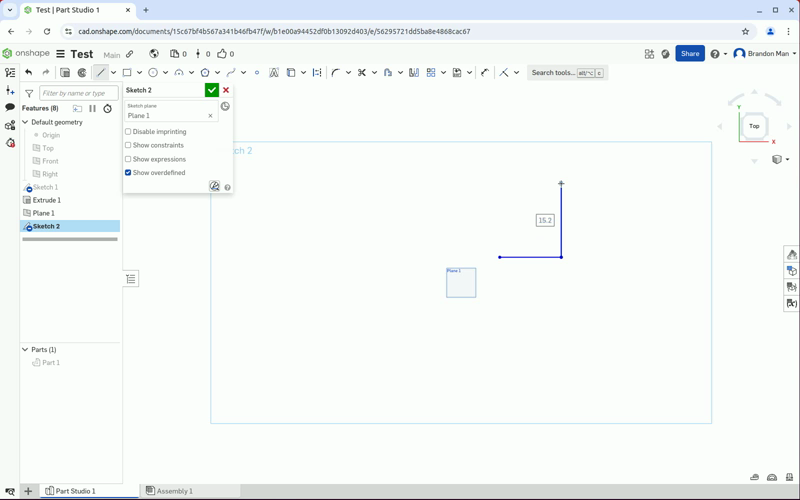
mouse_move(499, 183)
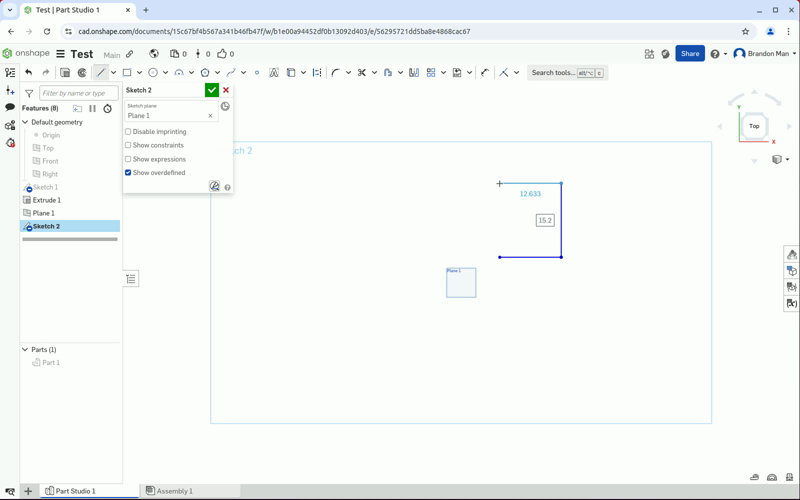
click(499, 183)
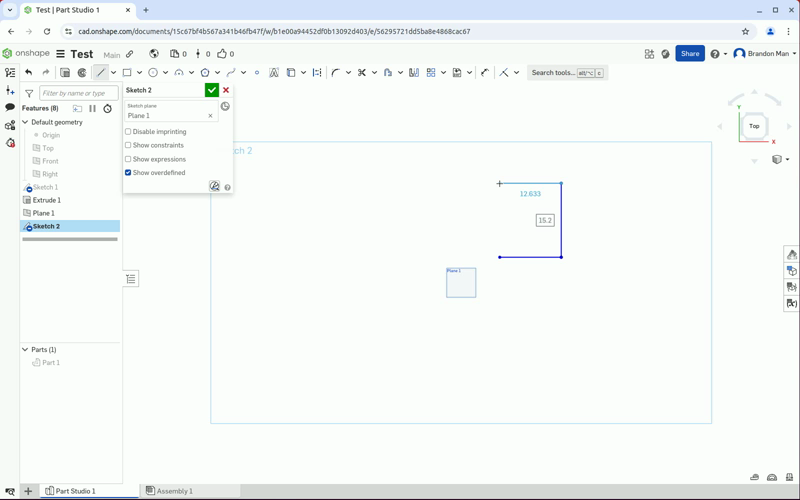
key_up(shift)
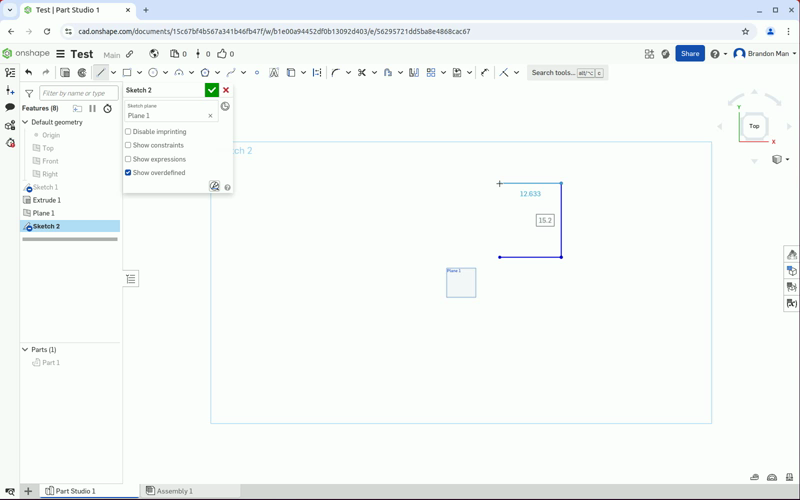
key_down(shift)
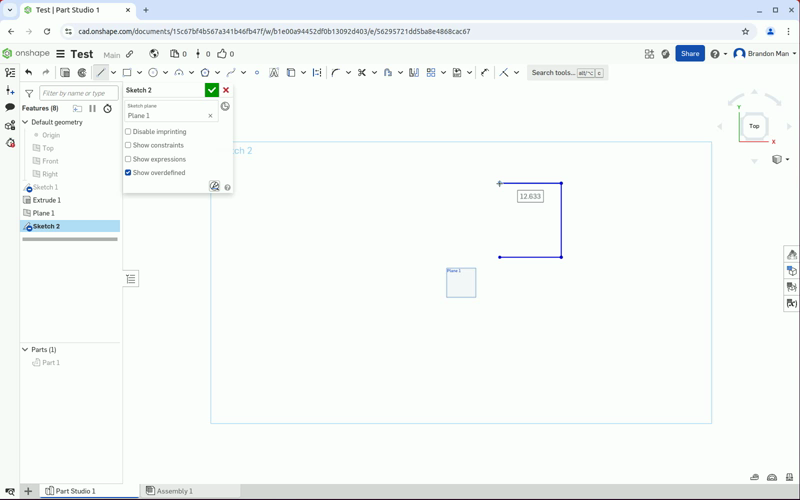
mouse_move(499, 257)
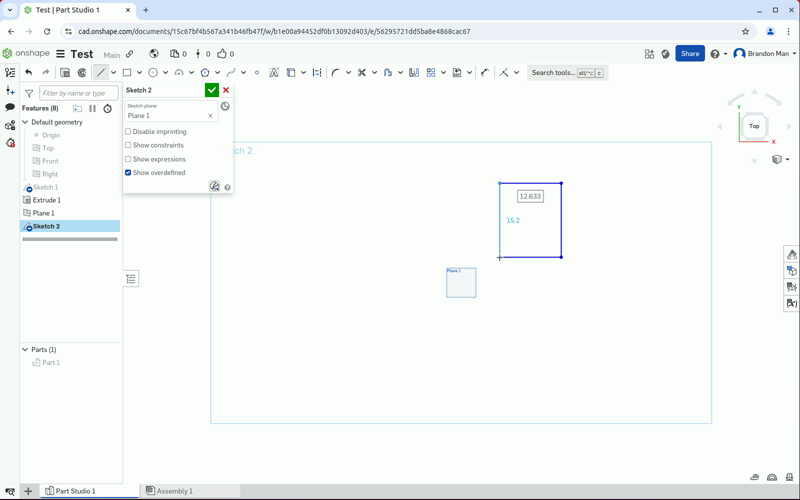
key_up(shift)
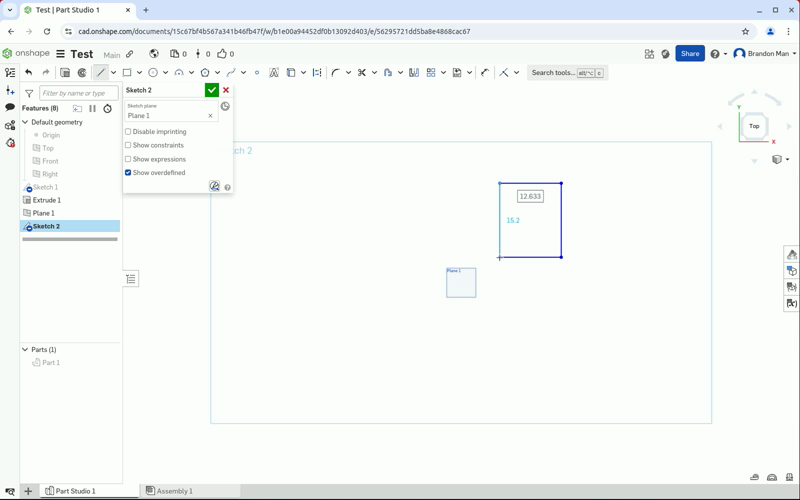
click(499, 257)
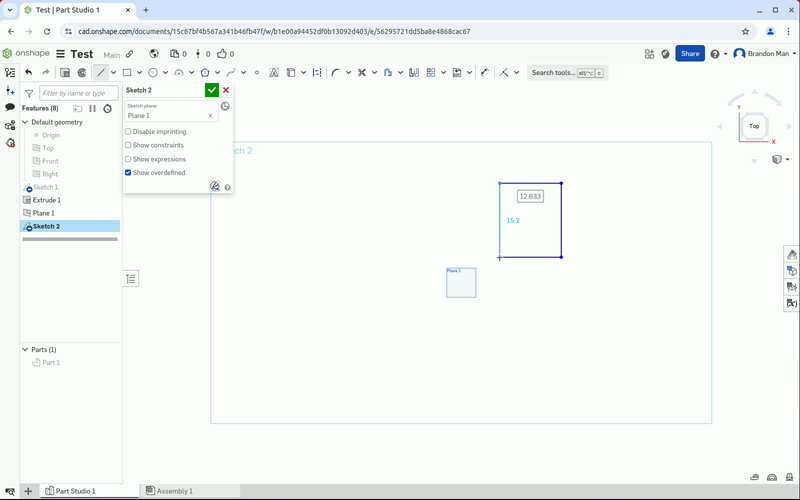
key(esc)
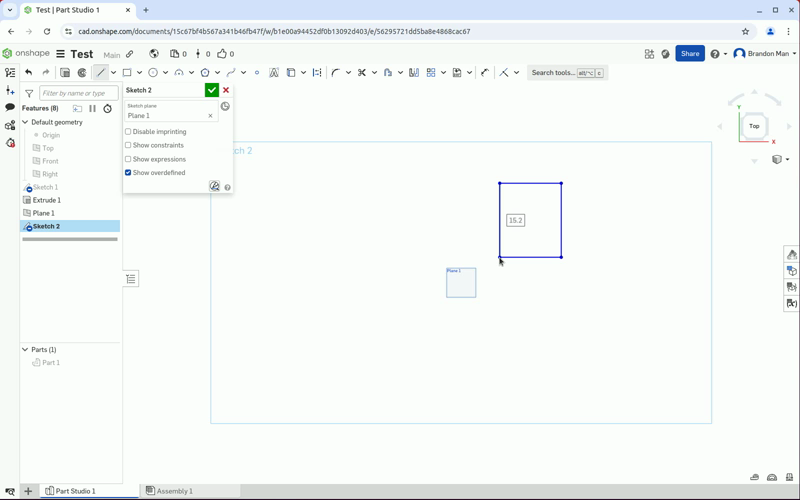
mouse_move(502, 215)
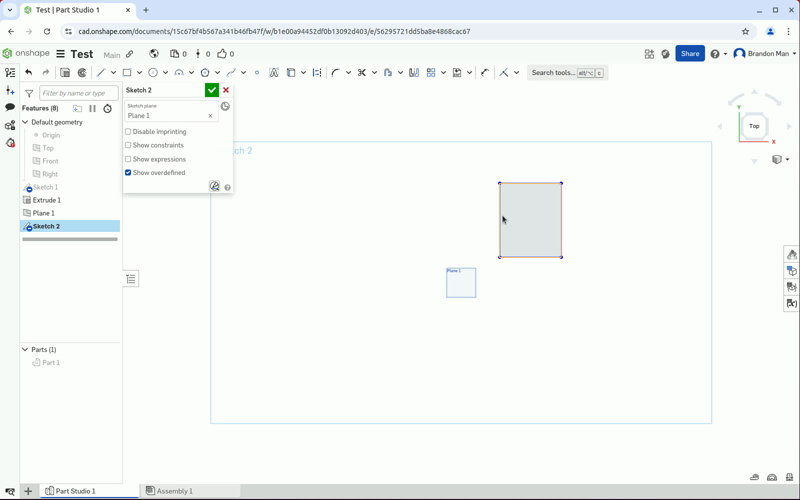
click(502, 215)
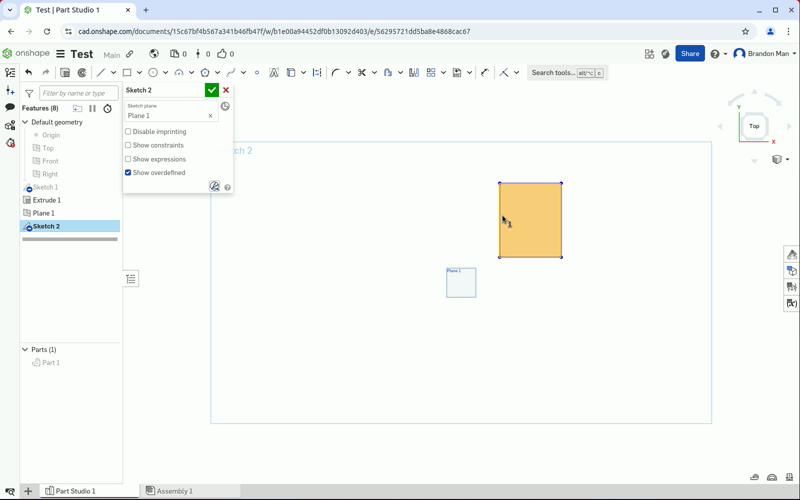
mouse_move(73, 352)
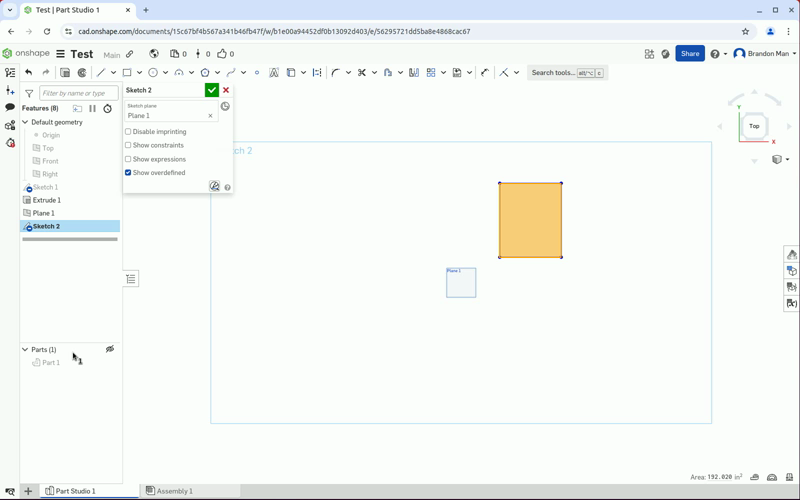
key(shift+y)
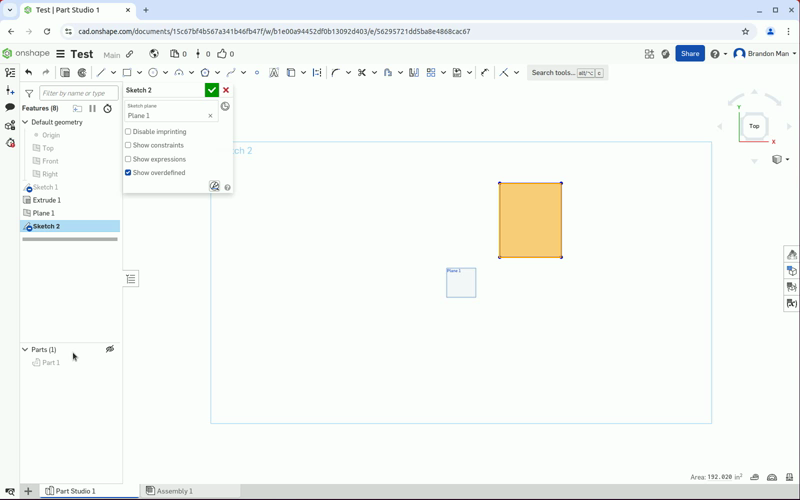
key(shift+e)
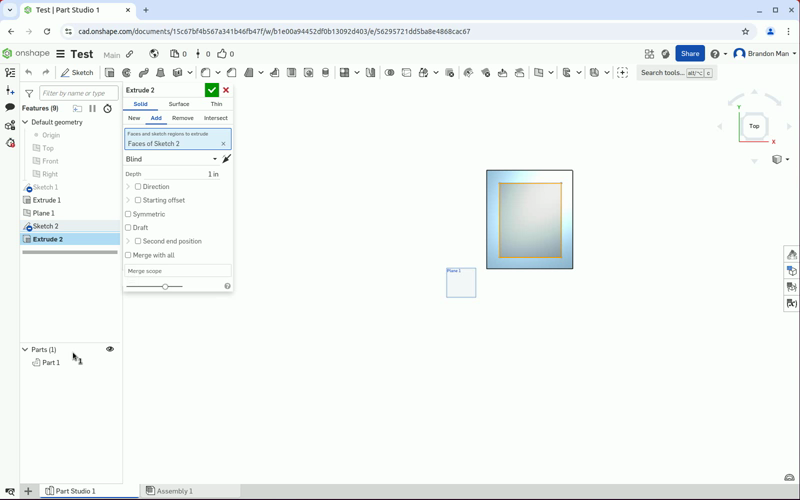
mouse_move(143, 106)
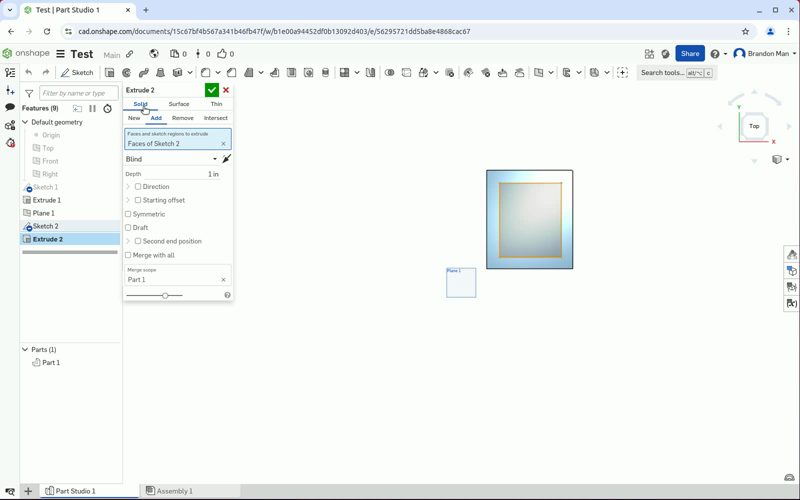
click(143, 106)
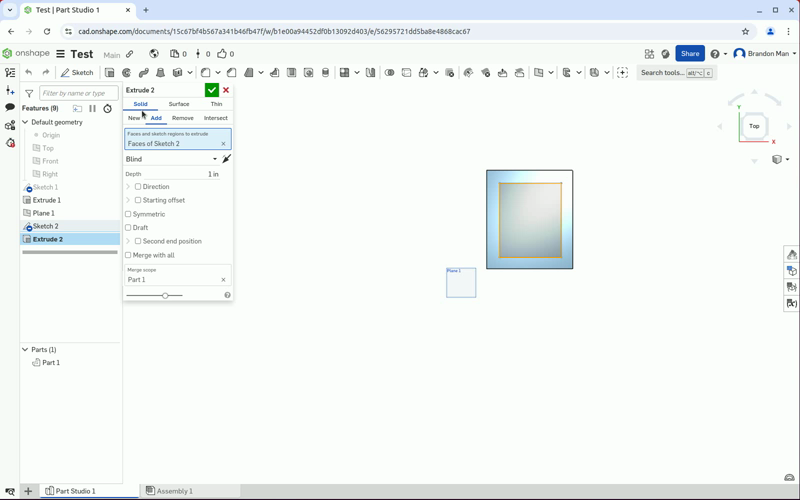
mouse_move(137, 120)
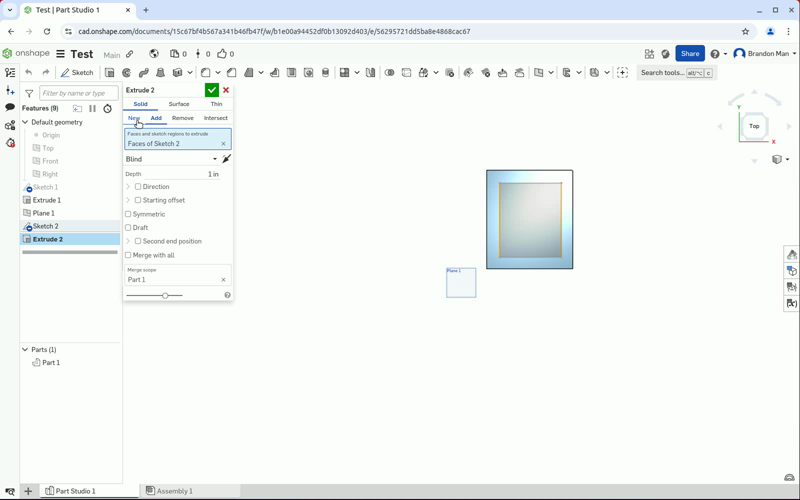
click(137, 120)
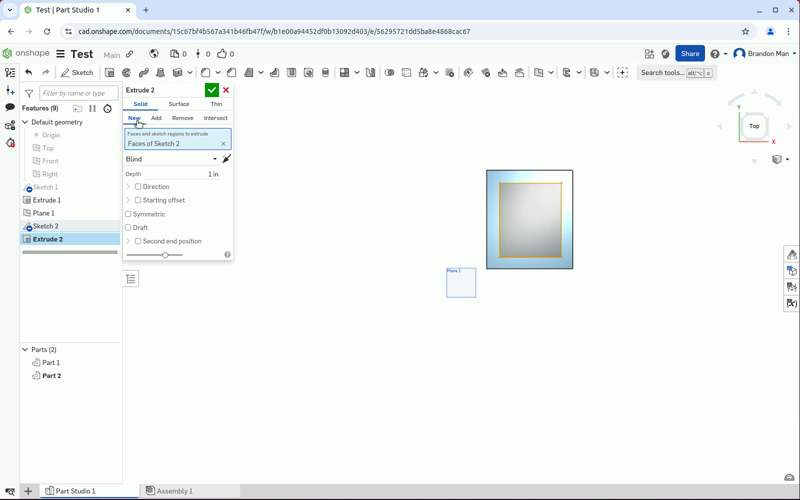
key(tab, 4)
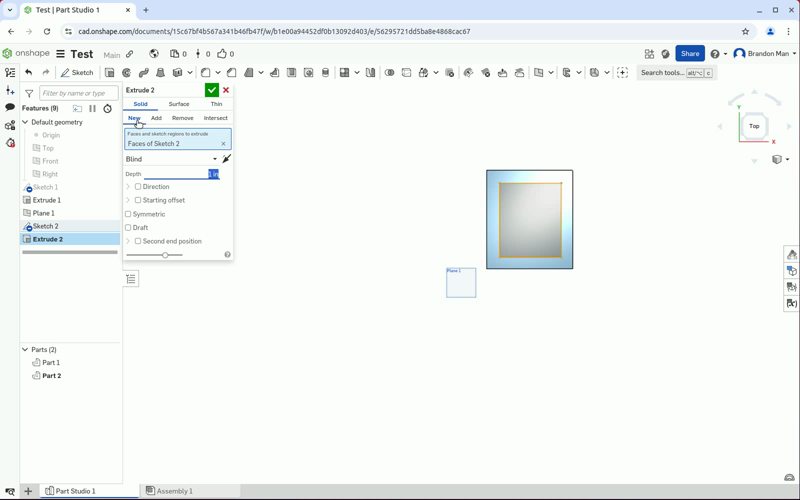
text(1.926)
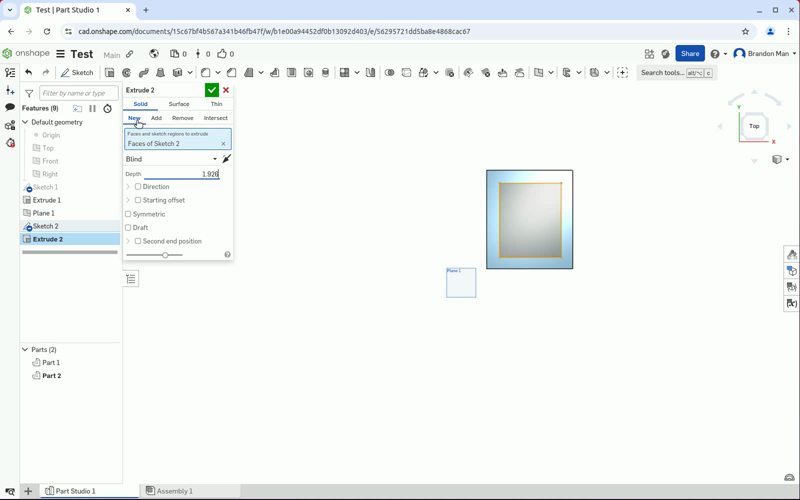
key(enter)
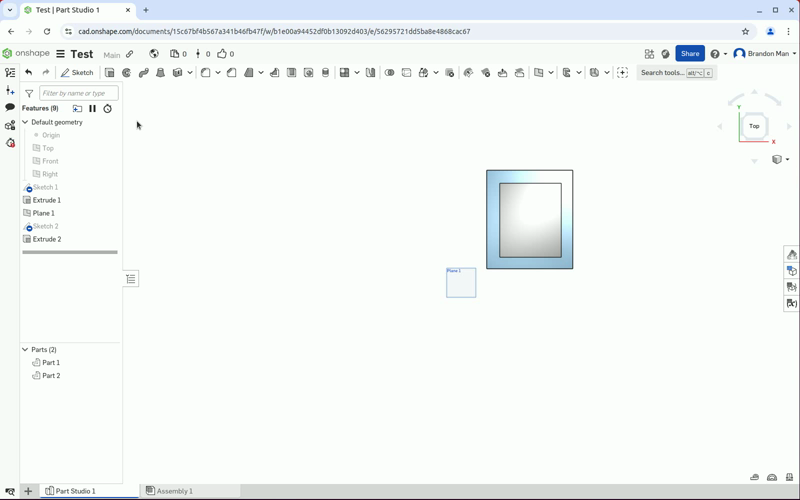
key(shift+h)
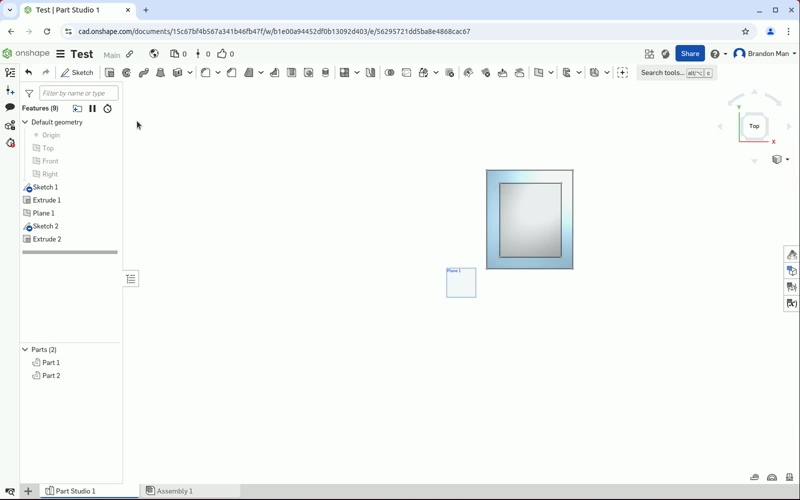
key(shift+h)
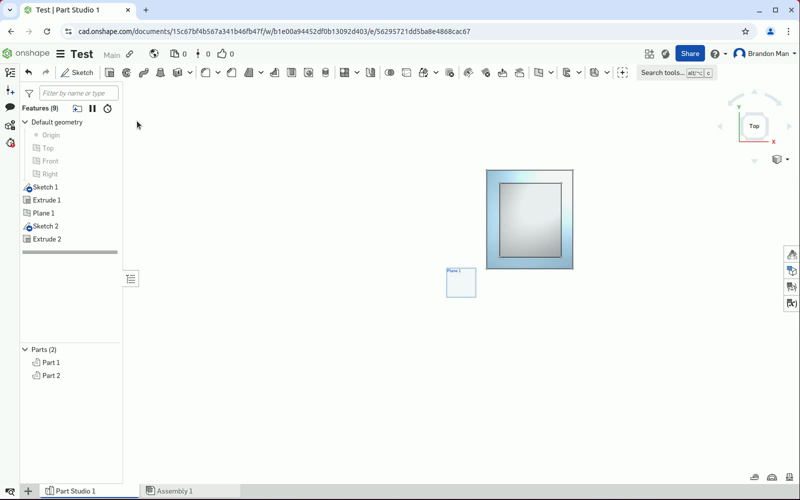
key(shift+7)
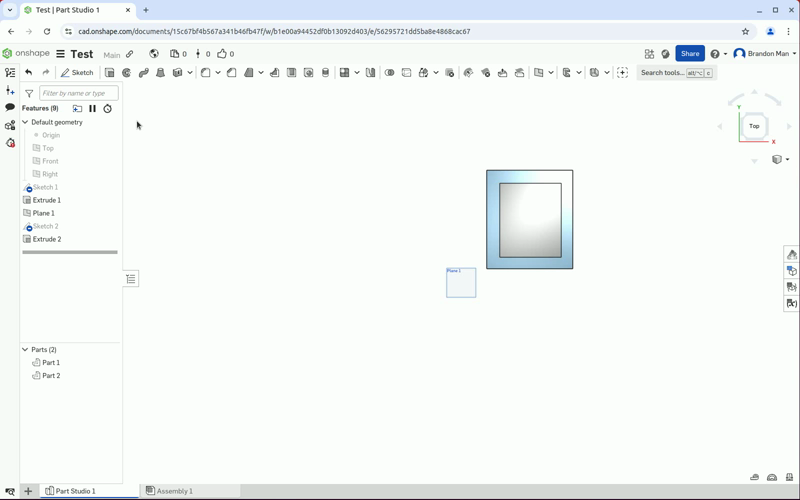
key(up, 3)
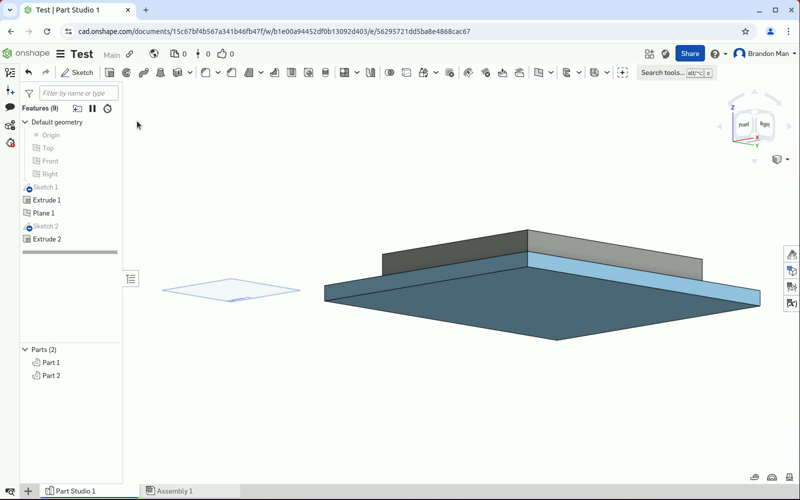
key(left, 3)
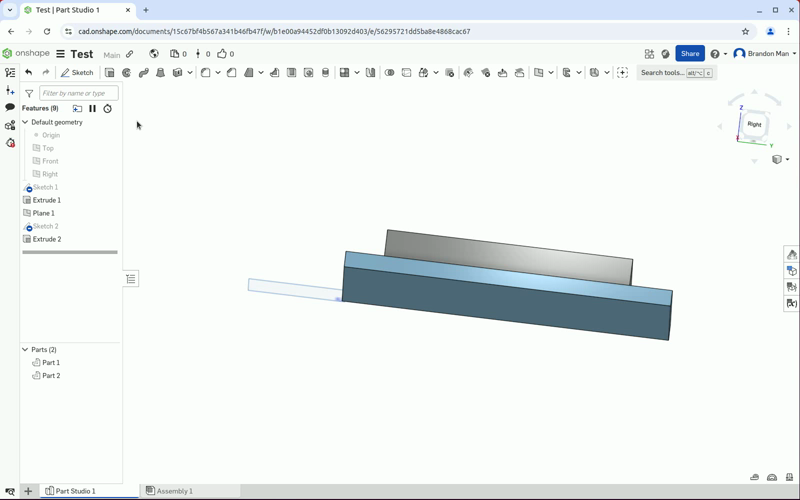
key(right, 3)
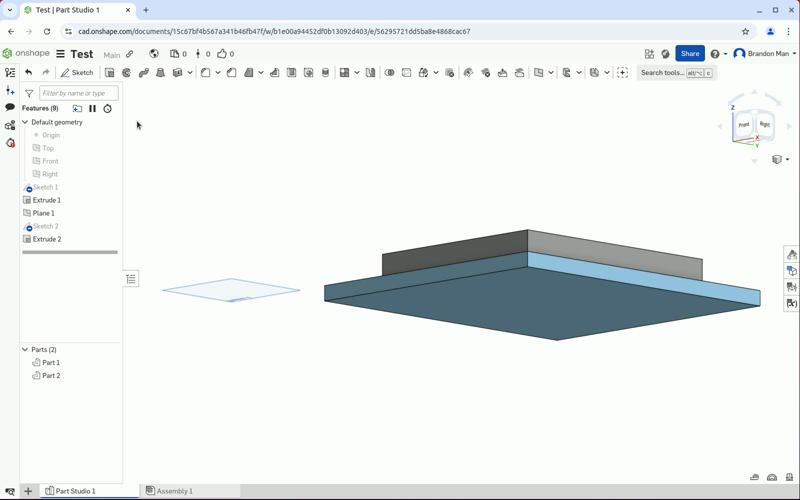
key(down, 3)
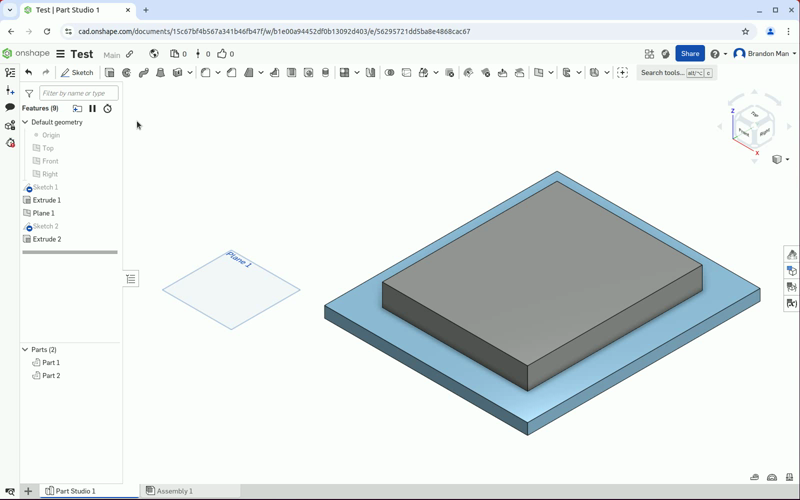
mouse_move(73, 189)
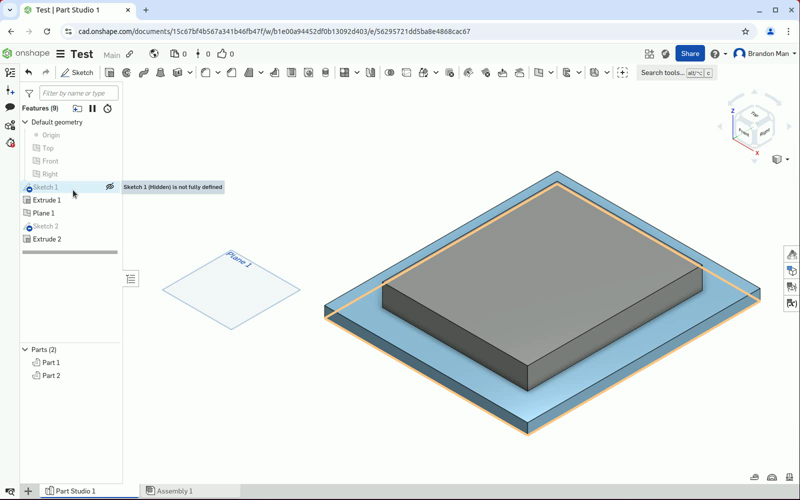
click(73, 189)